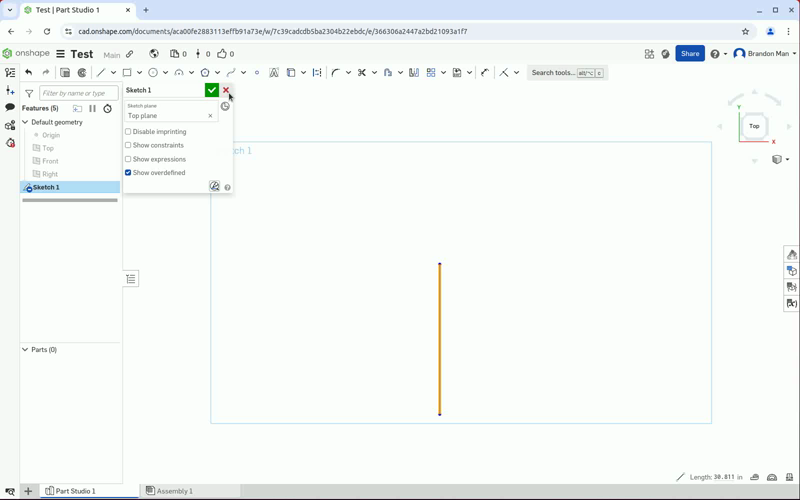
key(shift+h)
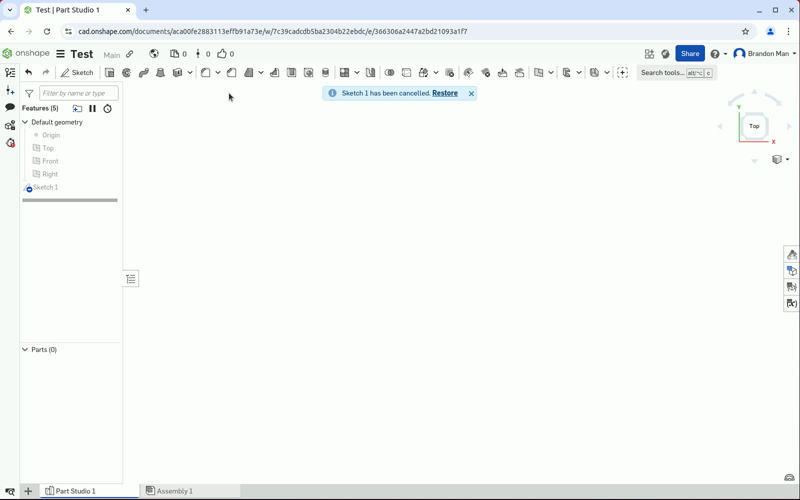
mouse_move(73, 352)
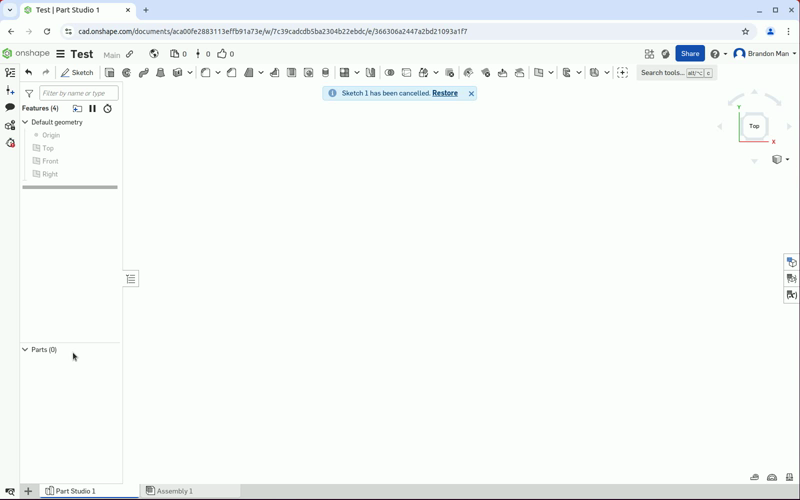
key(y)
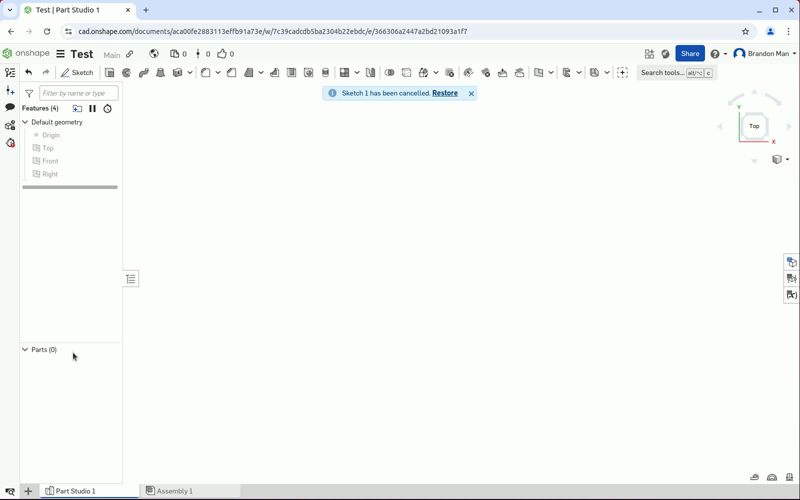
key(shift+p)
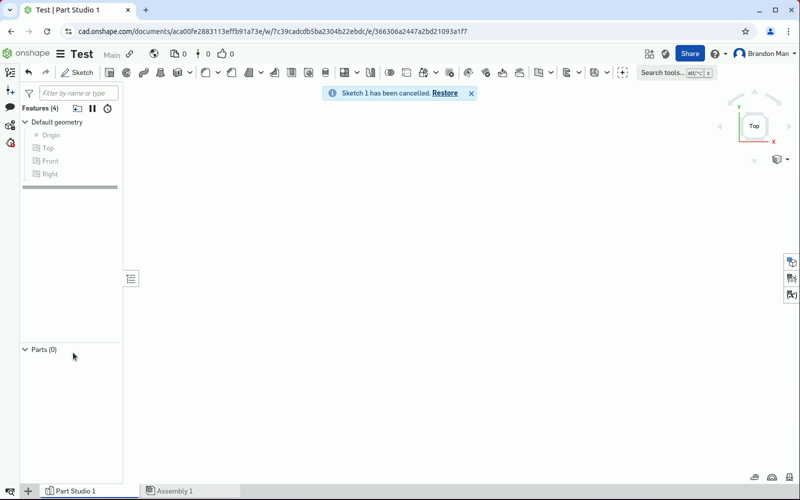
key(space)
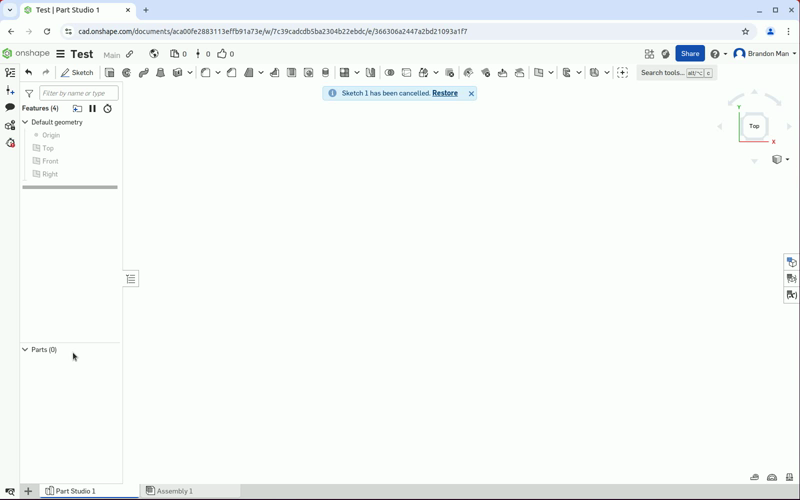
key_down(shift)
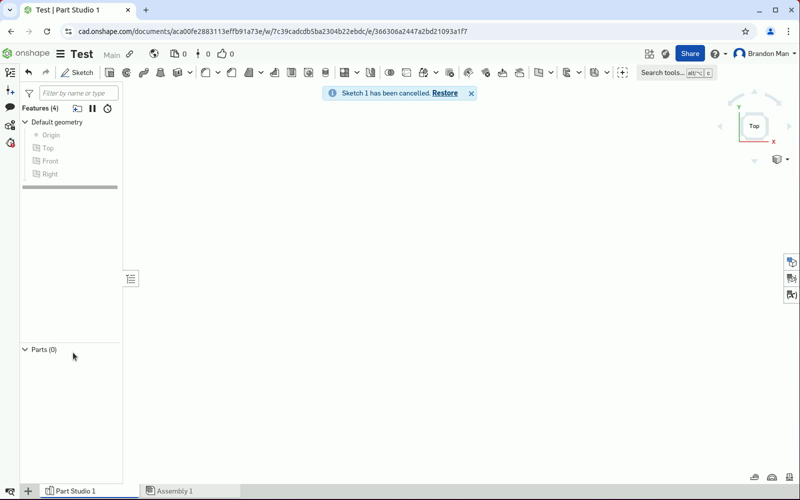
key(up)
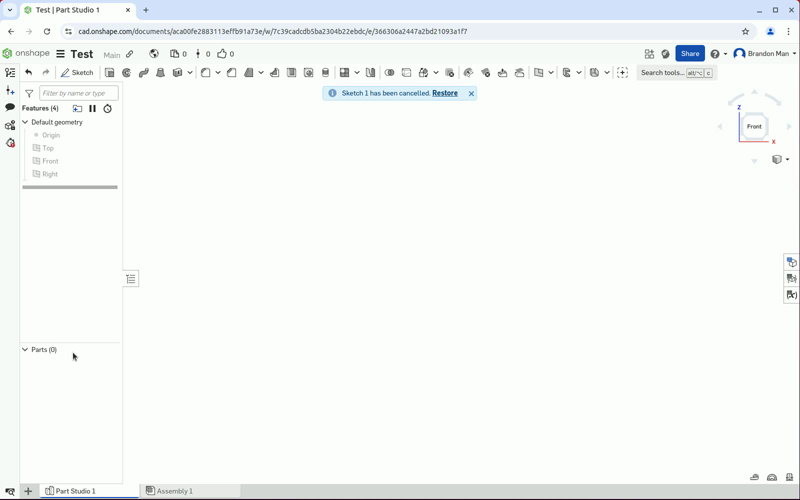
key_up(shift)
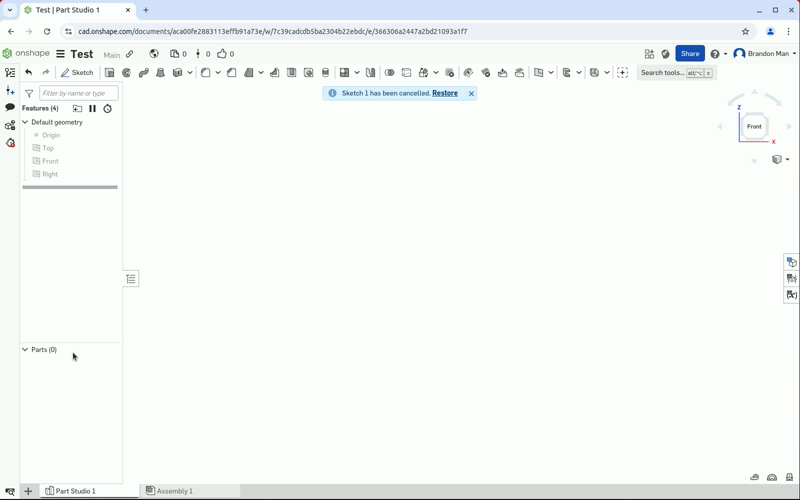
key(space)
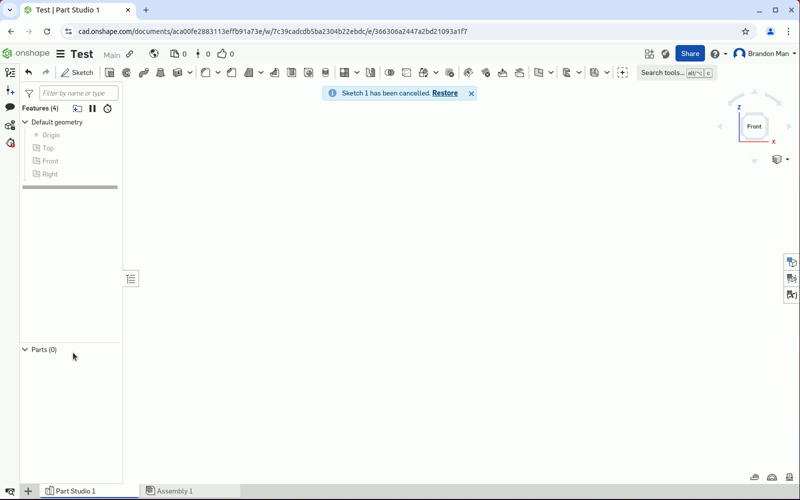
key_down(shift)
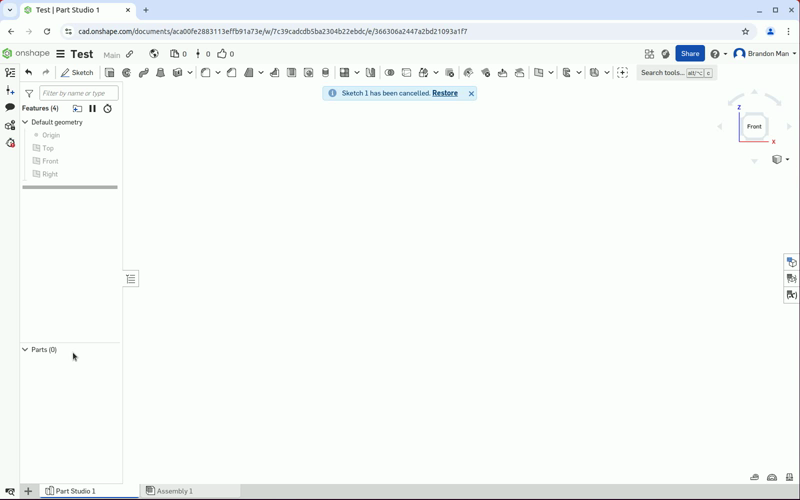
key(left)
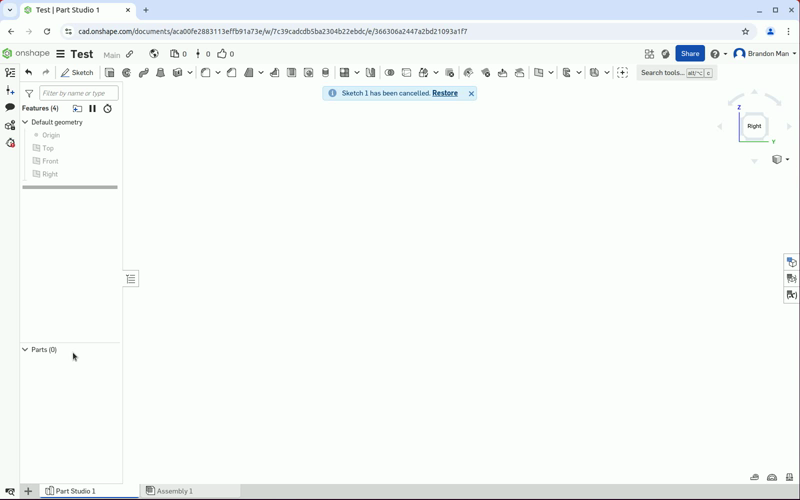
key_up(shift)
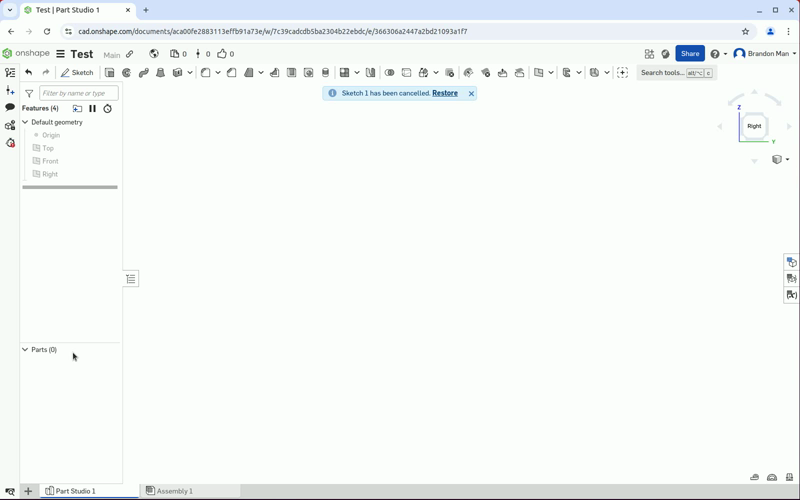
mouse_move(73, 352)
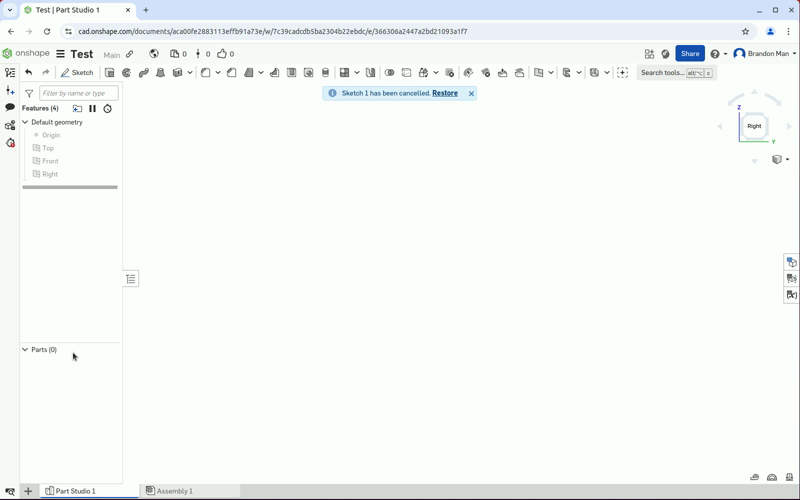
key(shift+y)
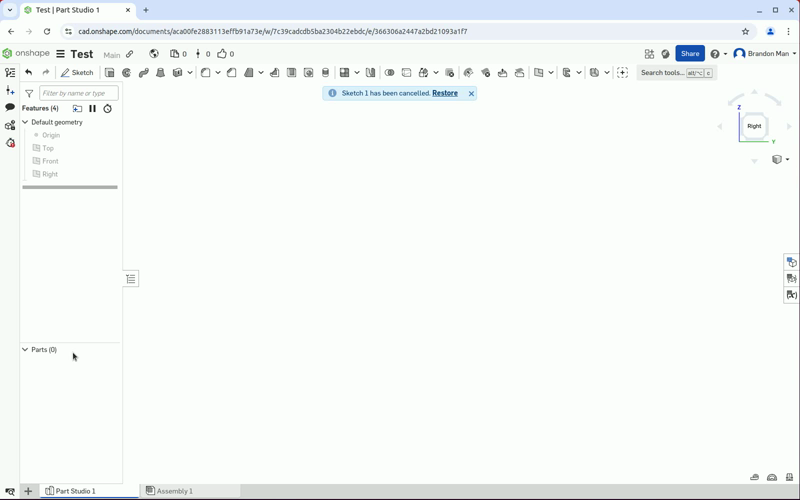
key(shift+s)
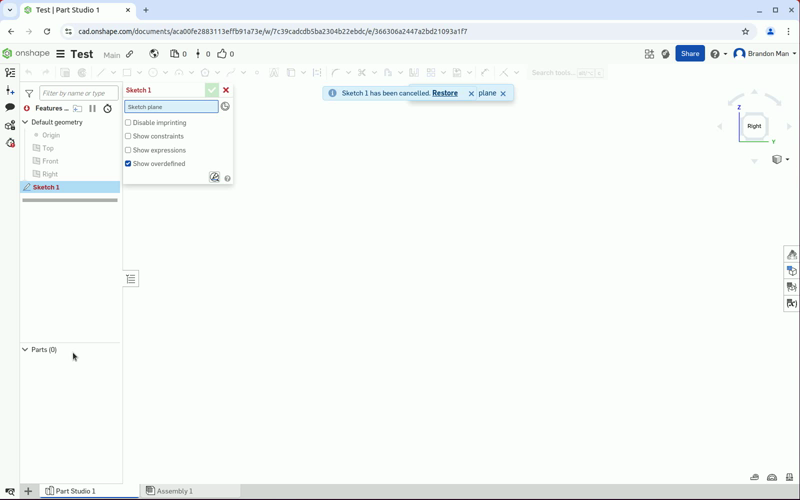
mouse_move(73, 176)
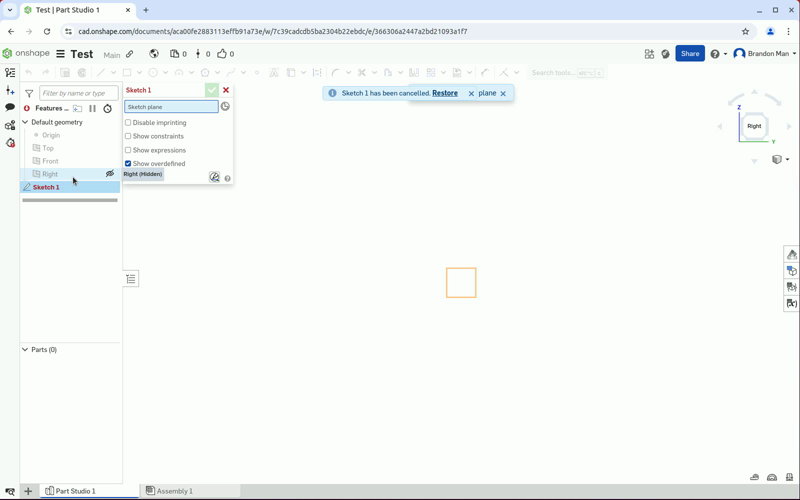
click(73, 176)
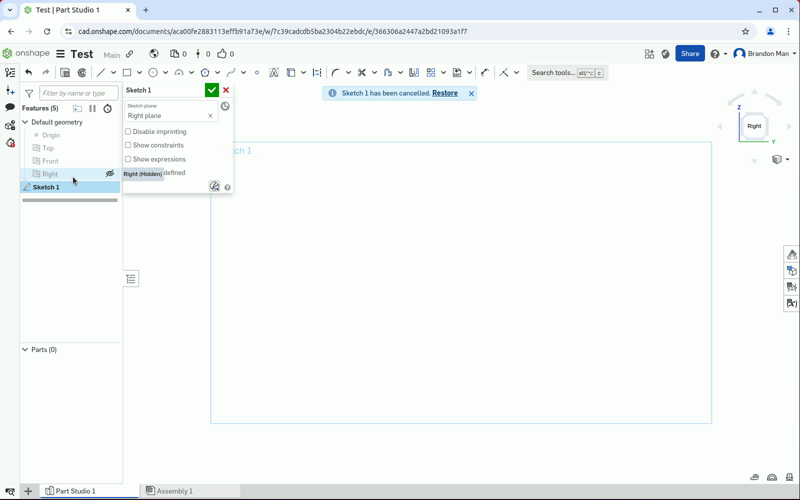
mouse_move(73, 352)
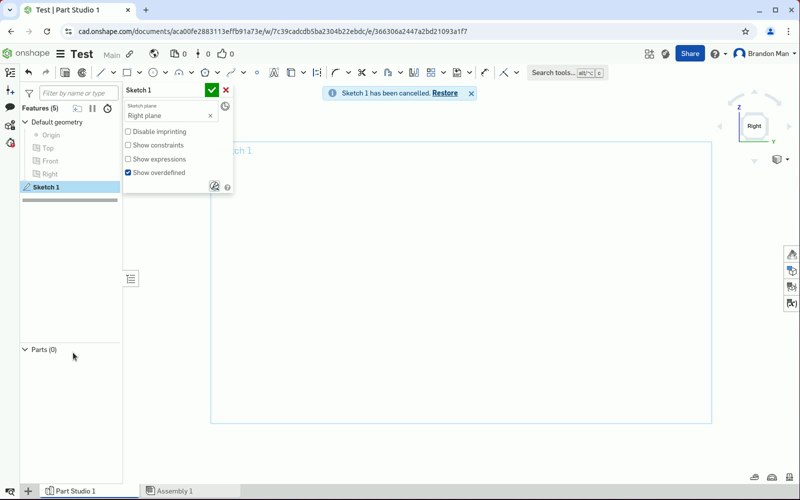
key(y)
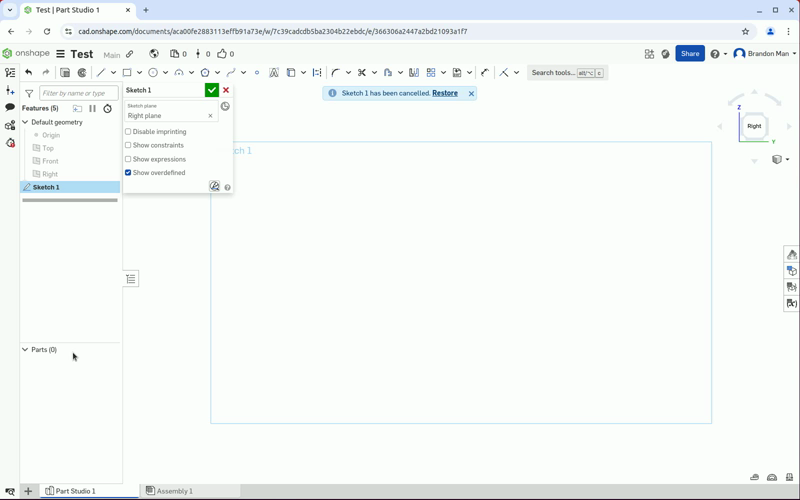
key(l)
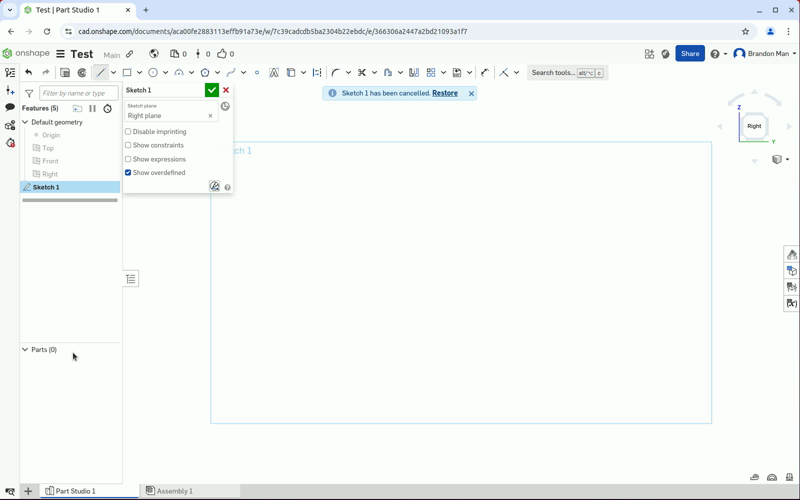
key_down(shift)
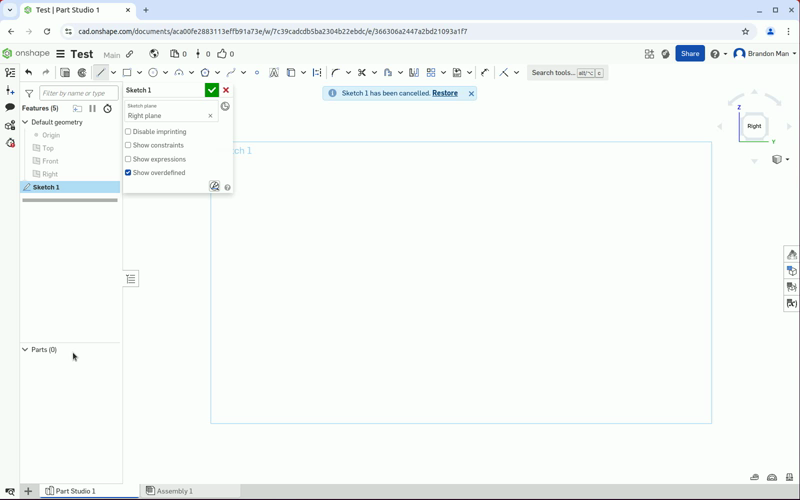
mouse_move(425, 395)
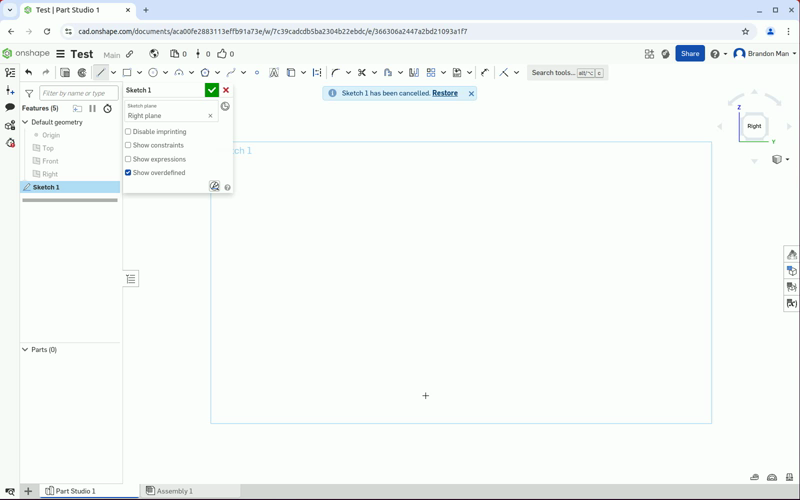
click(425, 395)
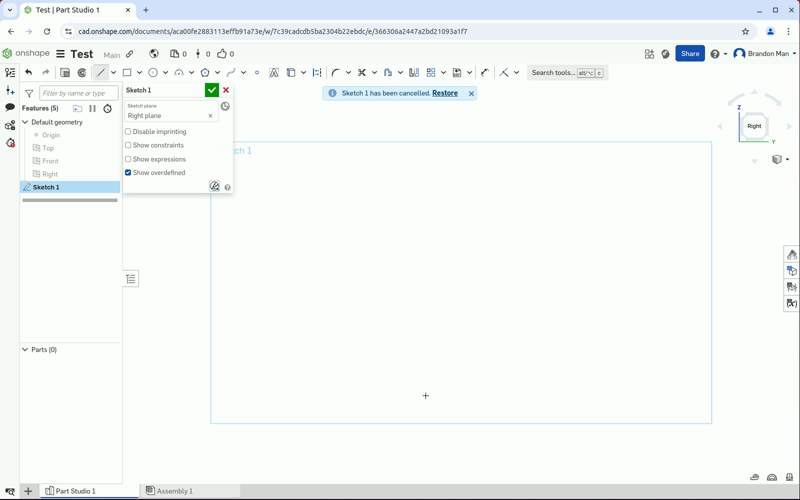
key_up(shift)
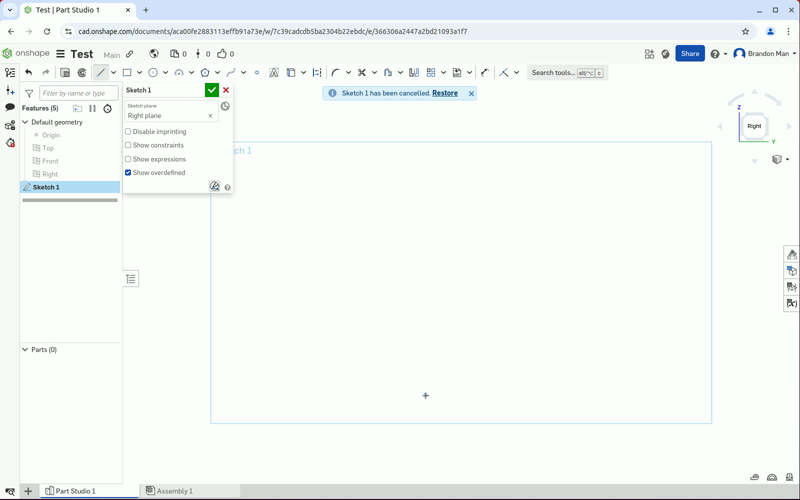
key_down(shift)
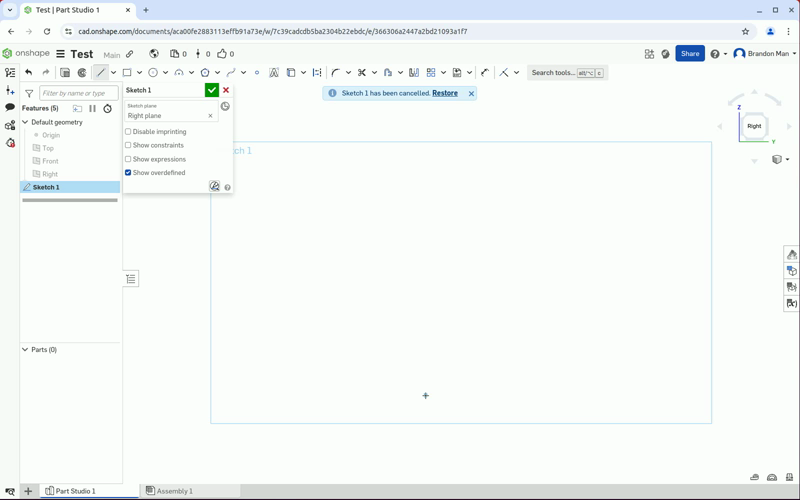
mouse_move(496, 395)
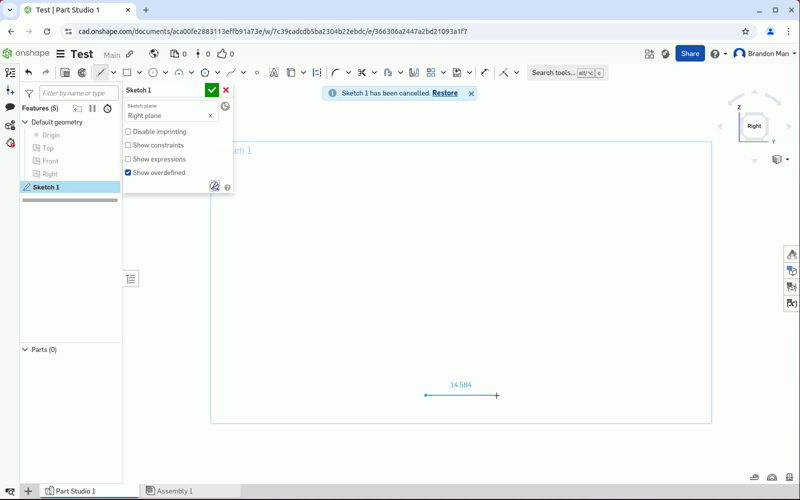
click(496, 395)
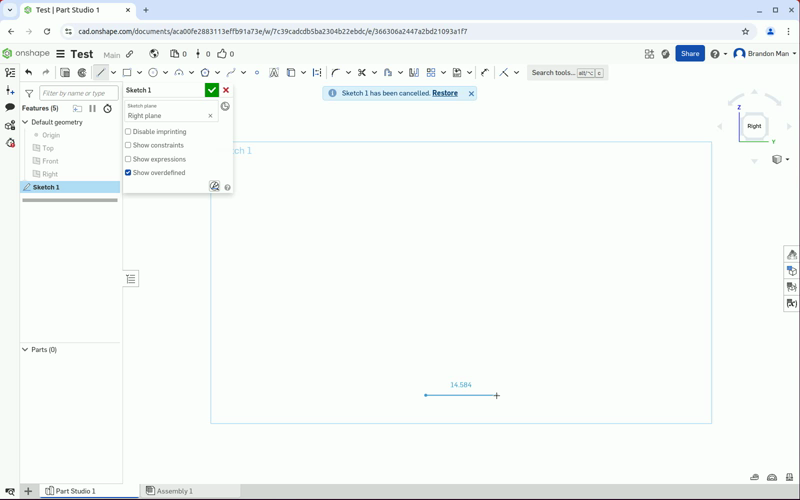
key_up(shift)
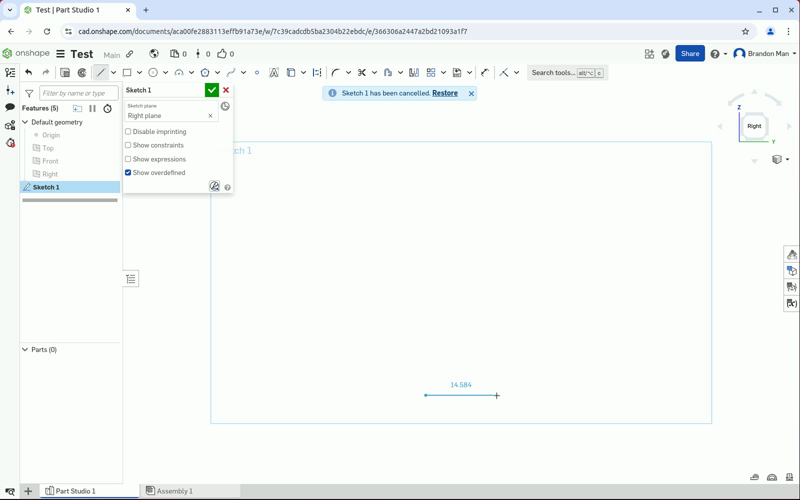
key_down(shift)
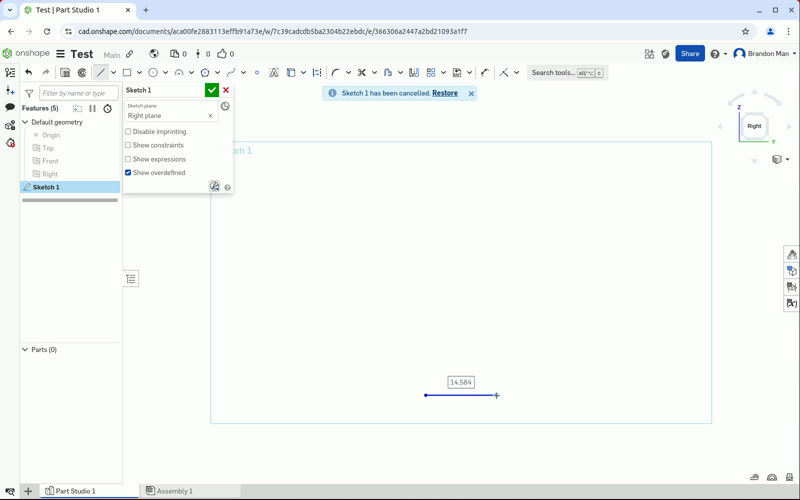
mouse_move(496, 171)
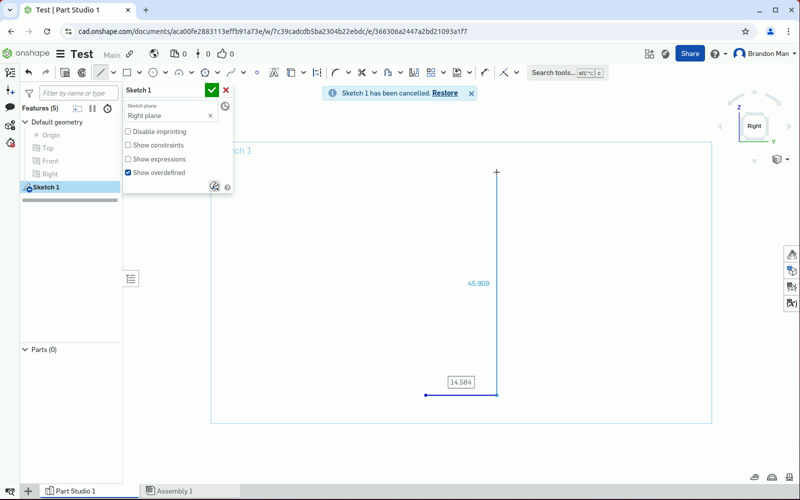
click(496, 171)
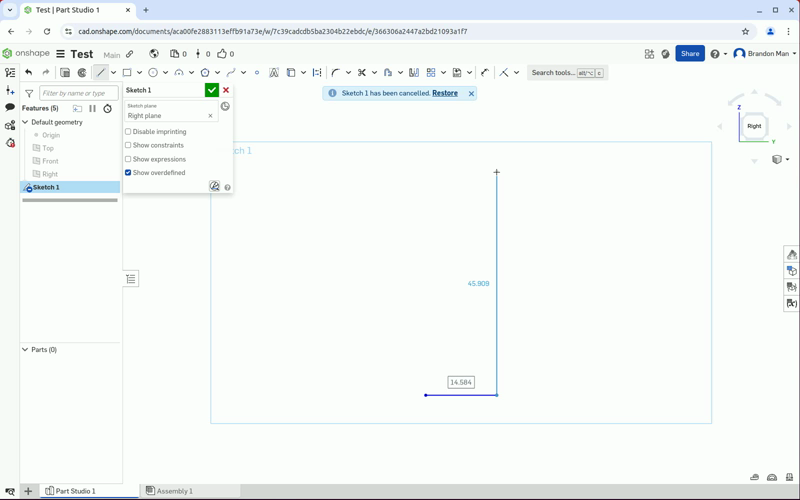
key_up(shift)
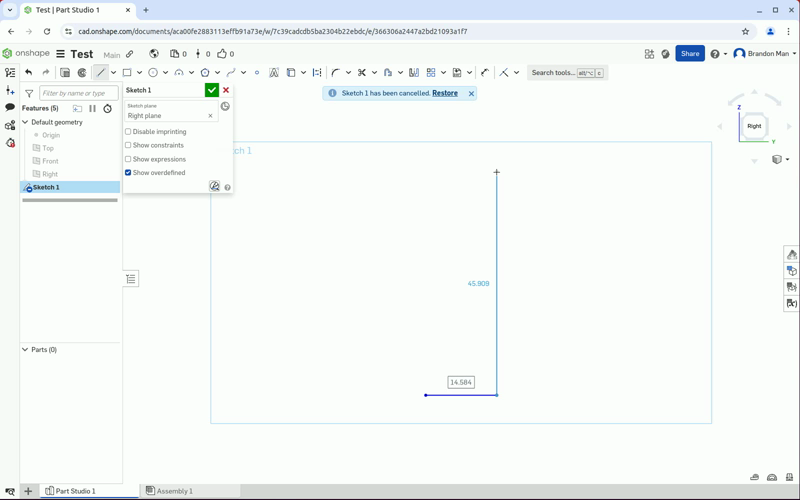
key_down(shift)
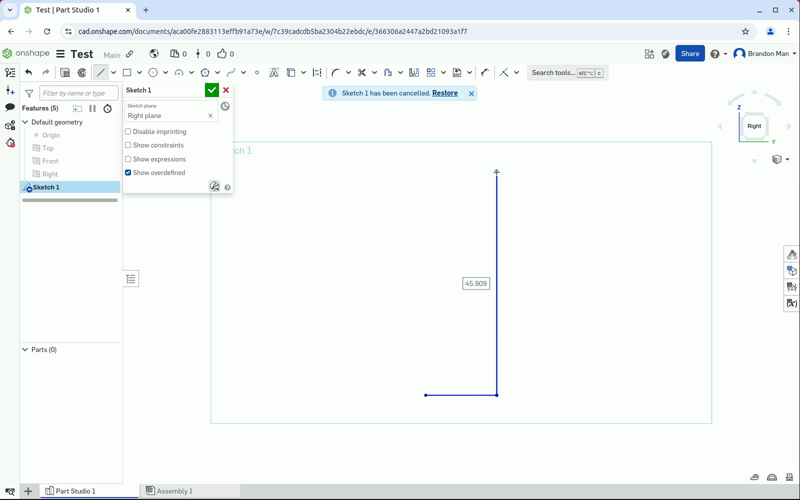
mouse_move(425, 171)
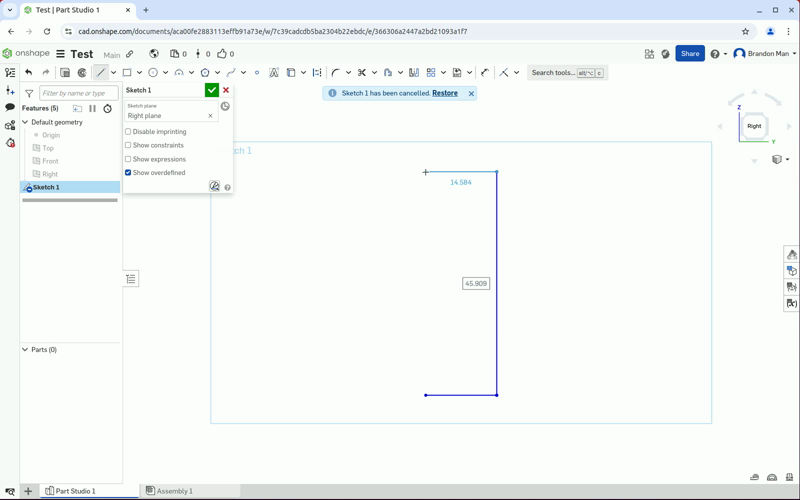
click(425, 171)
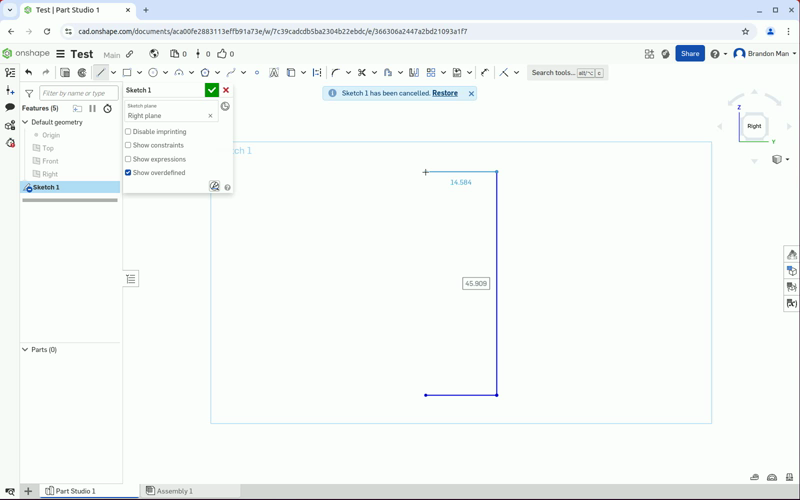
key_up(shift)
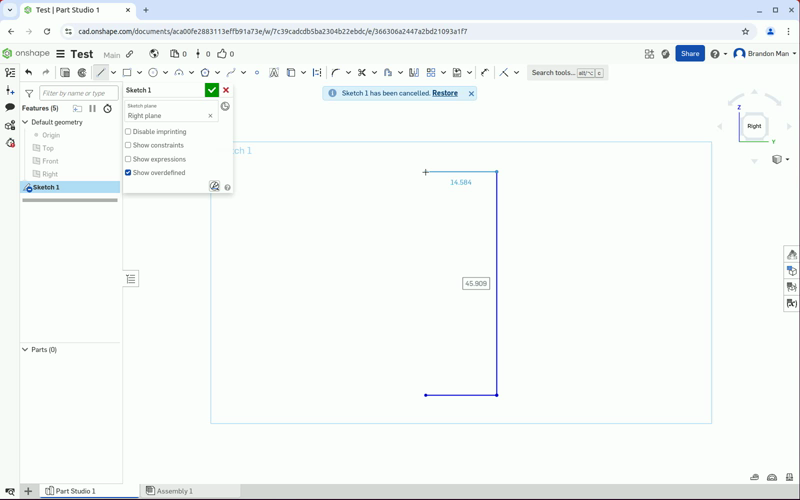
key_down(shift)
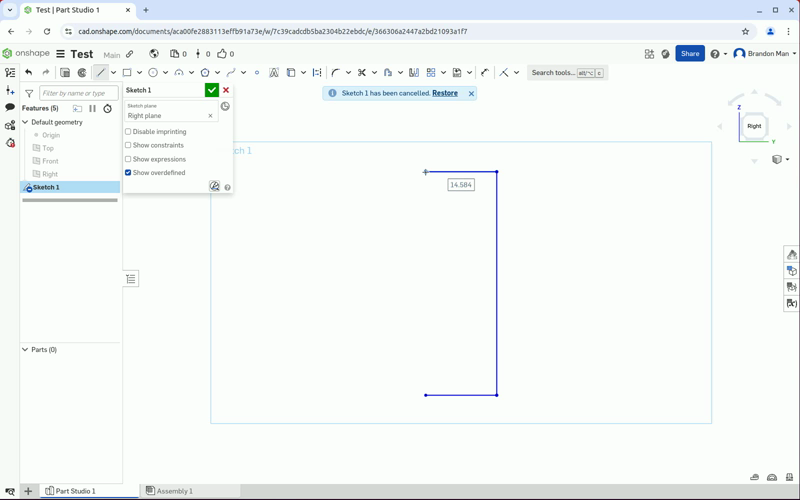
mouse_move(425, 395)
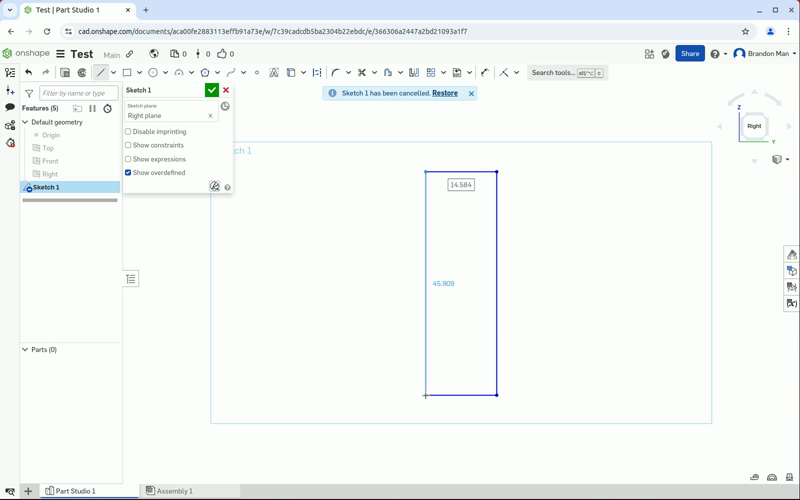
key_up(shift)
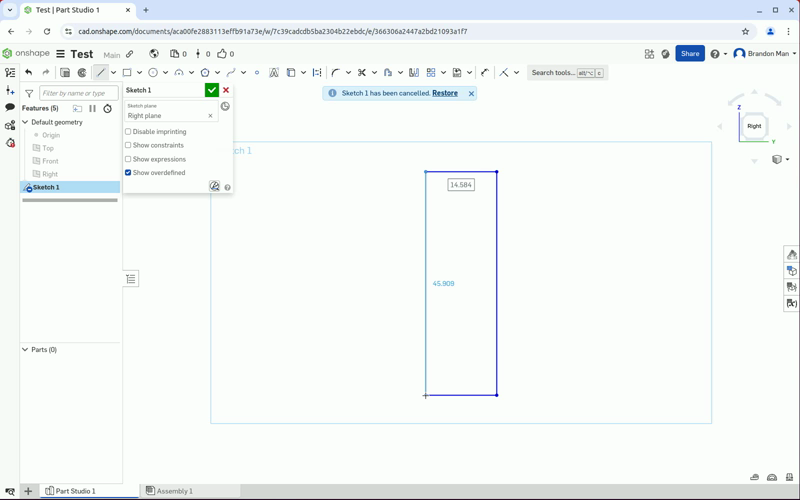
click(425, 395)
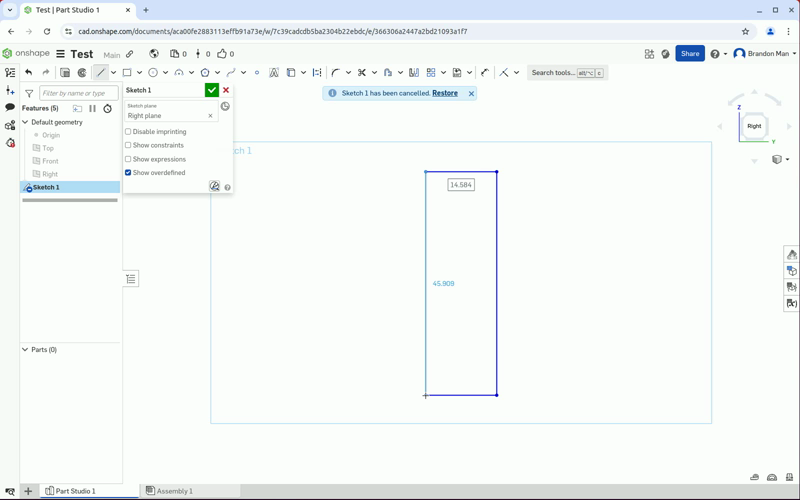
key(esc)
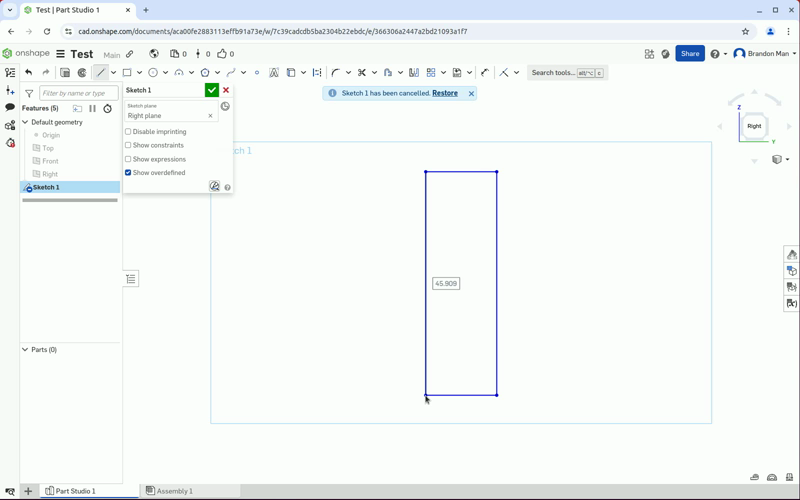
mouse_move(475, 347)
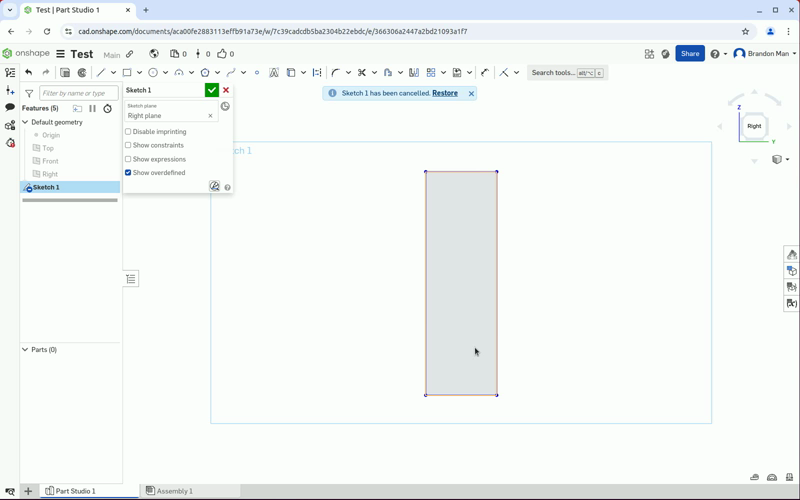
click(475, 347)
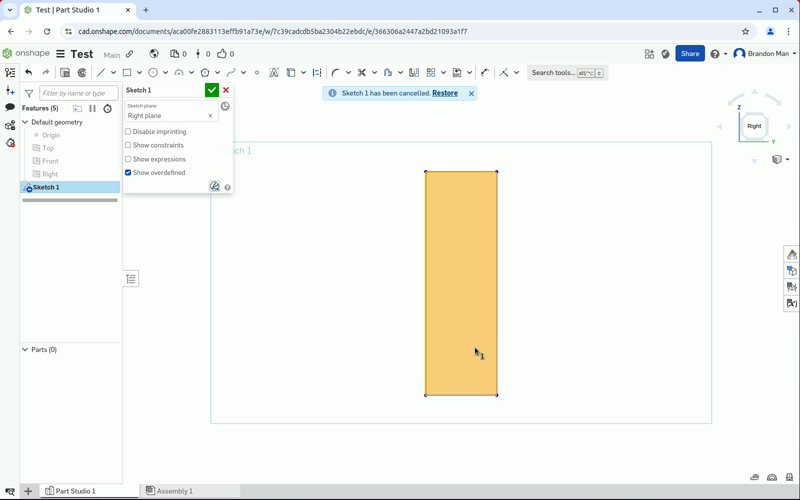
mouse_move(73, 352)
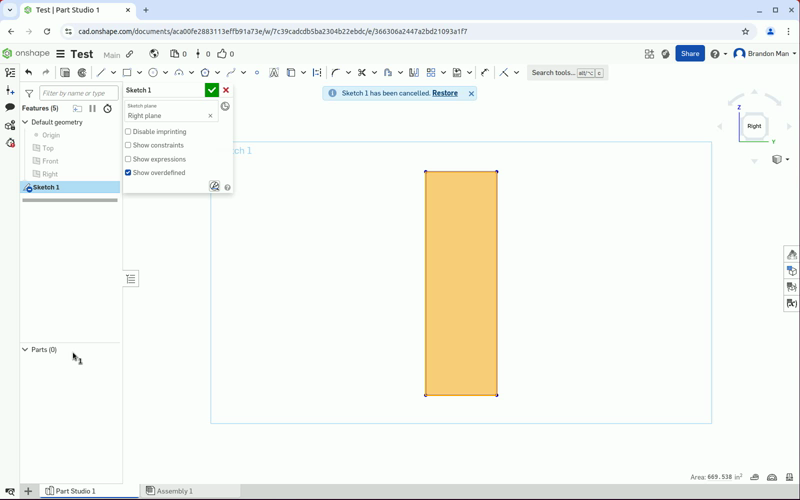
key(shift+y)
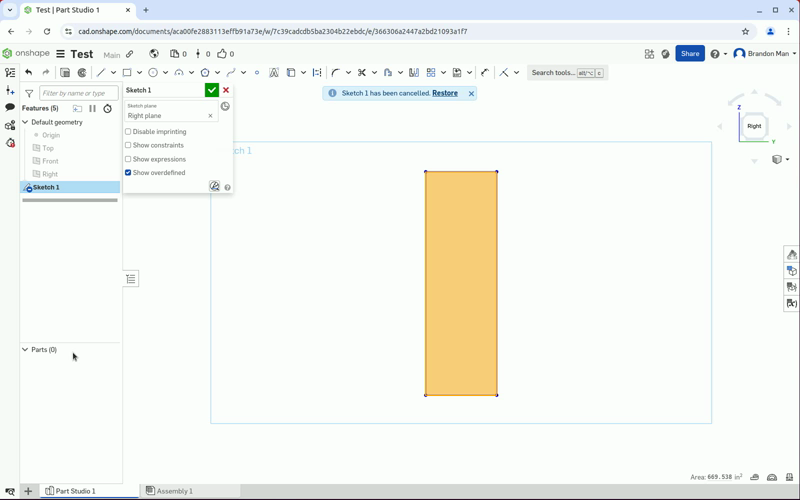
key(shift+e)
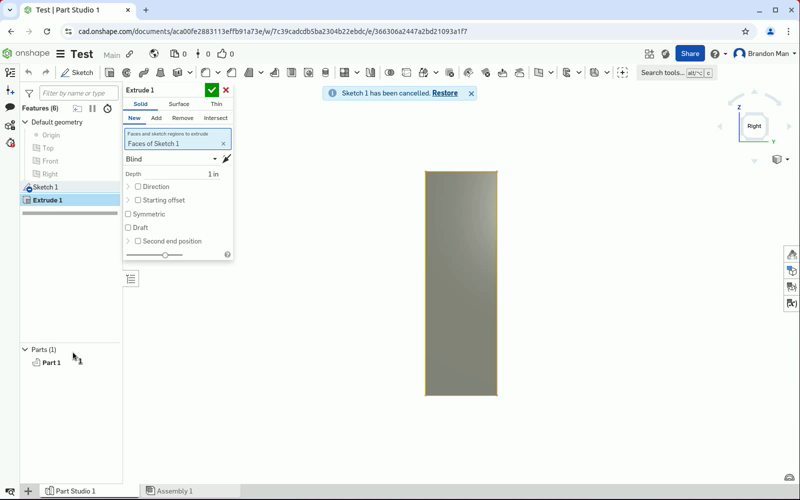
mouse_move(143, 106)
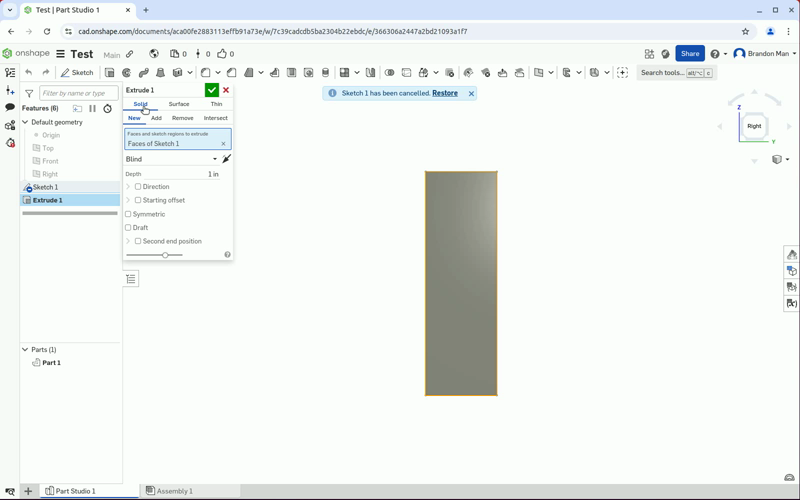
click(143, 106)
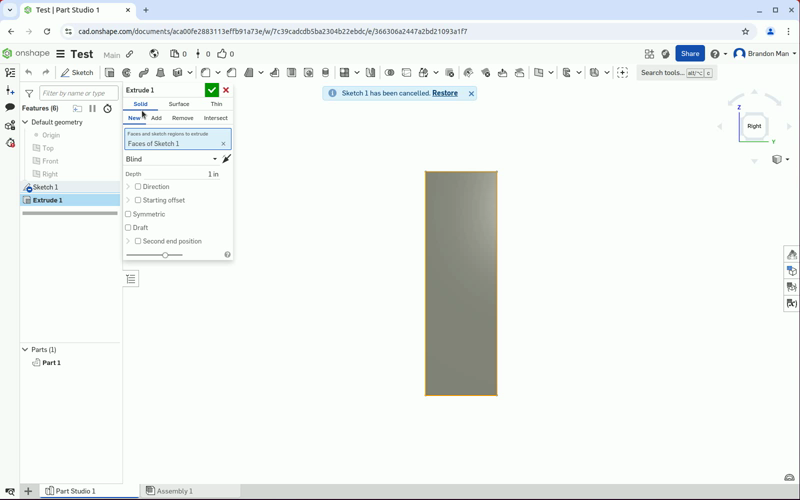
mouse_move(137, 120)
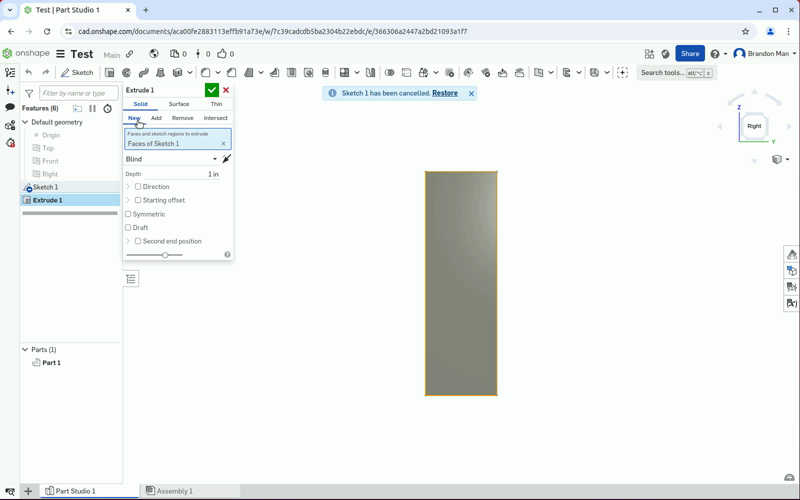
click(137, 120)
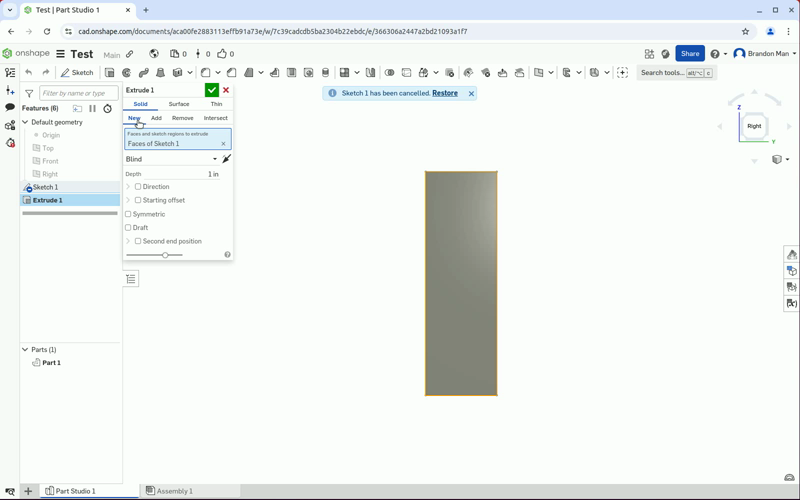
key(tab, 4)
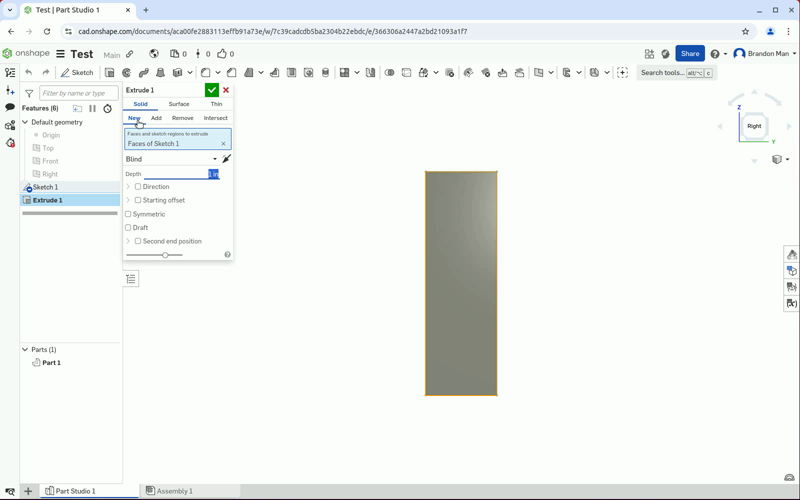
text(1.444)
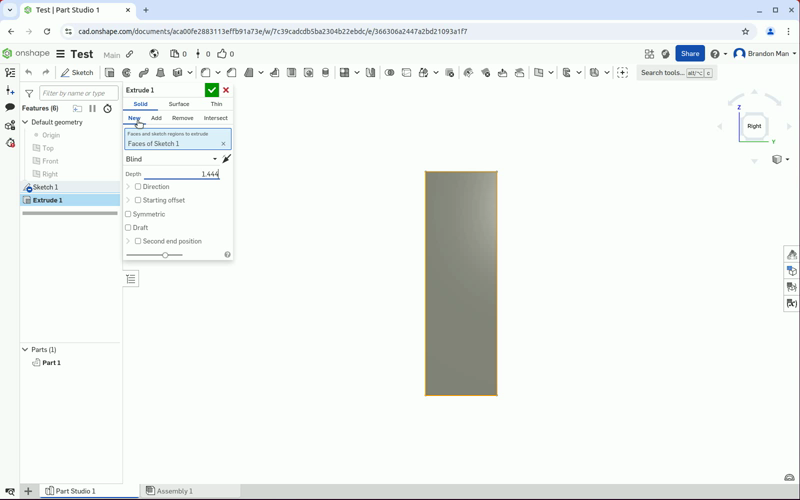
key(enter)
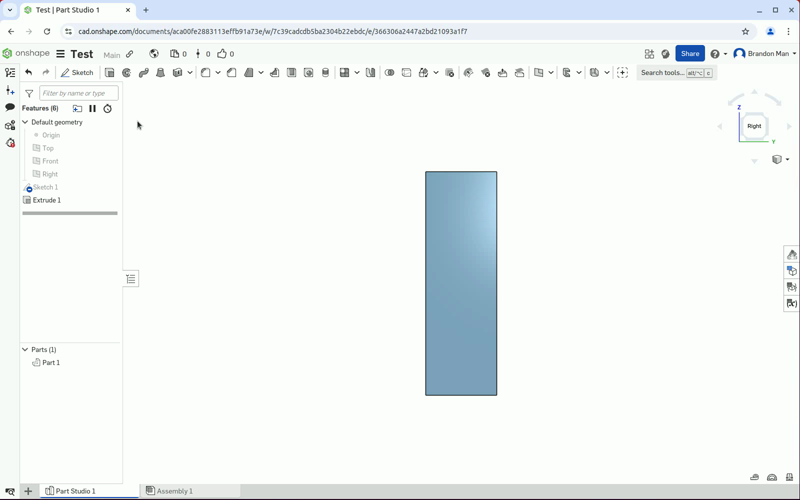
key(shift+h)
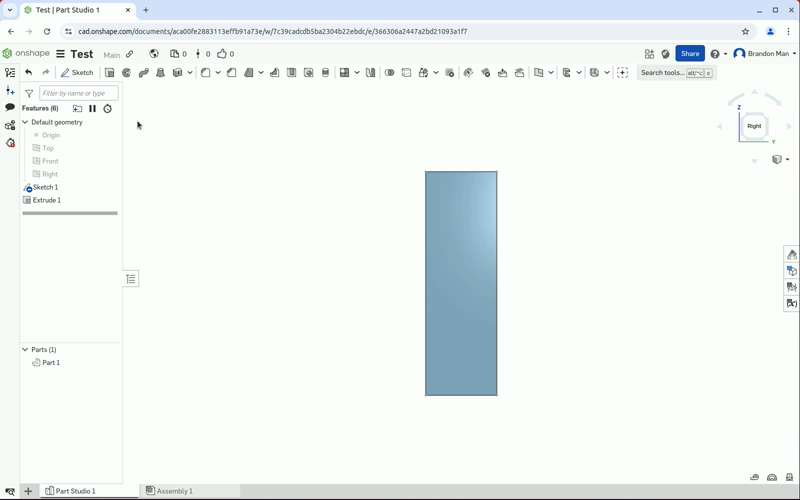
key(shift+h)
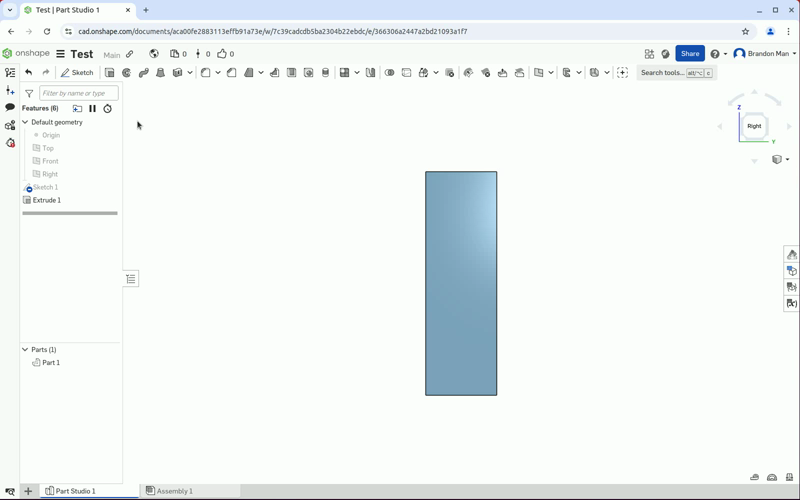
mouse_move(73, 189)
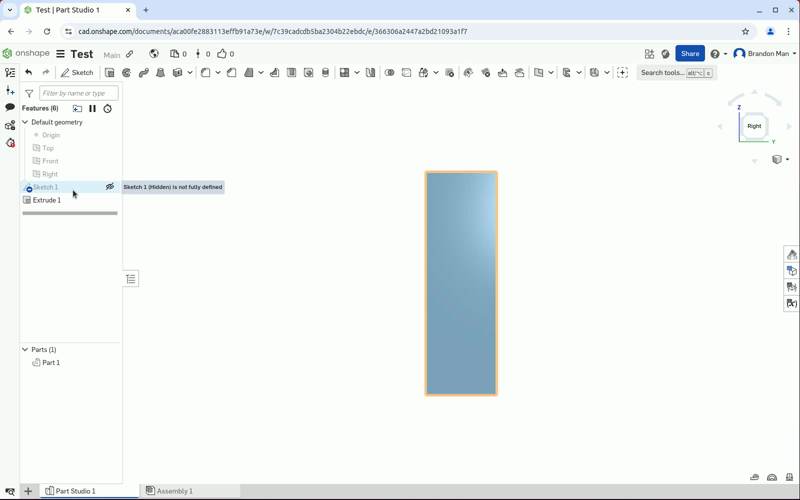
click(73, 189)
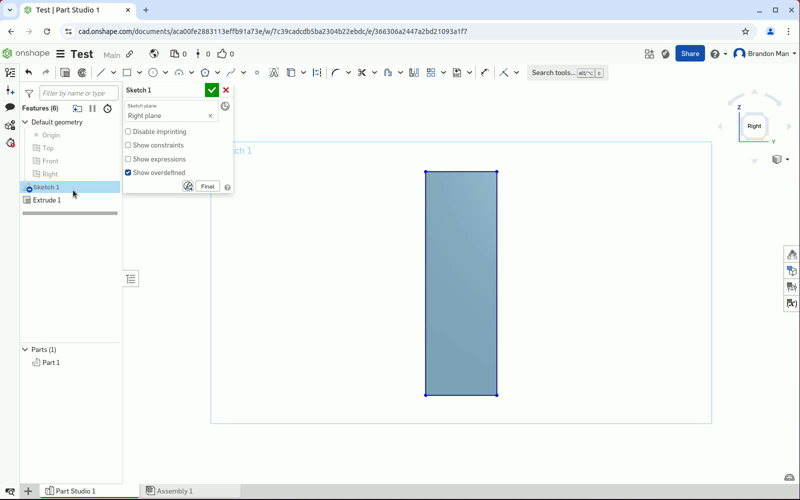
mouse_move(229, 92)
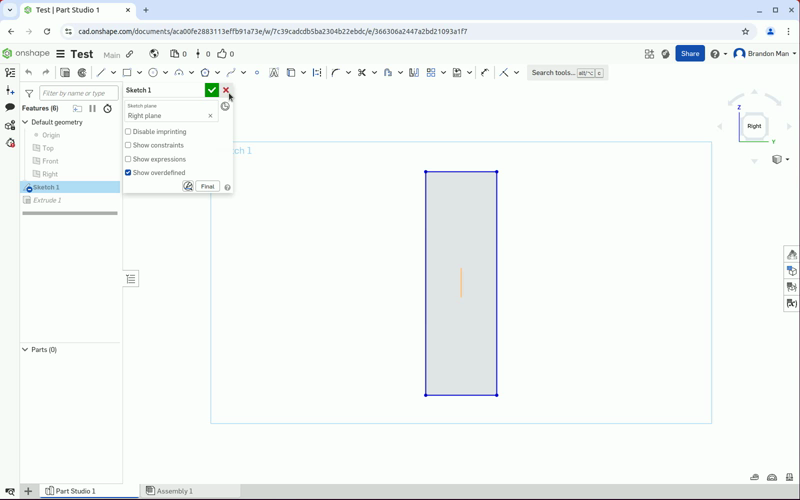
click(229, 92)
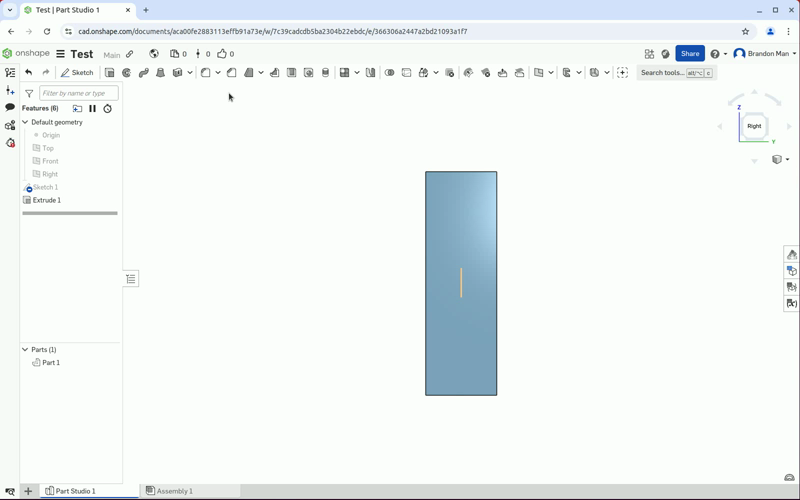
mouse_move(541, 75)
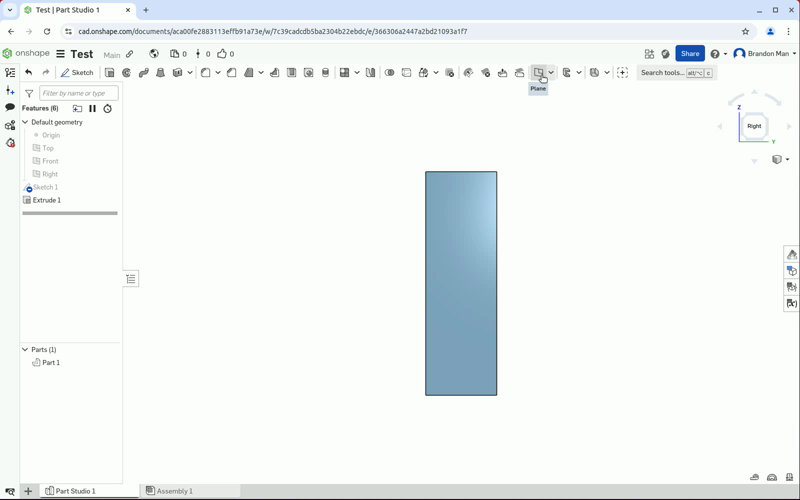
click(541, 75)
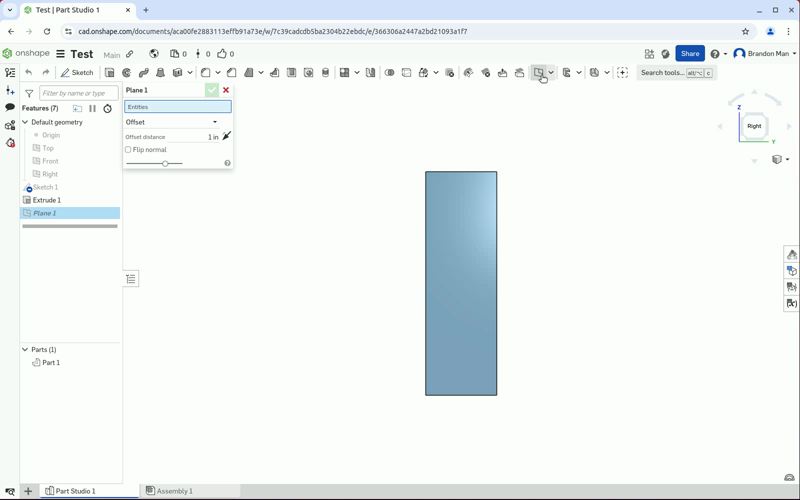
mouse_move(73, 176)
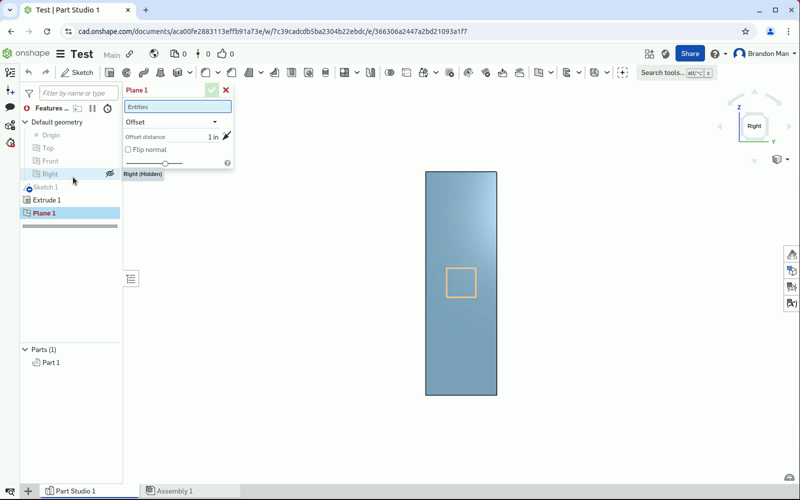
click(73, 176)
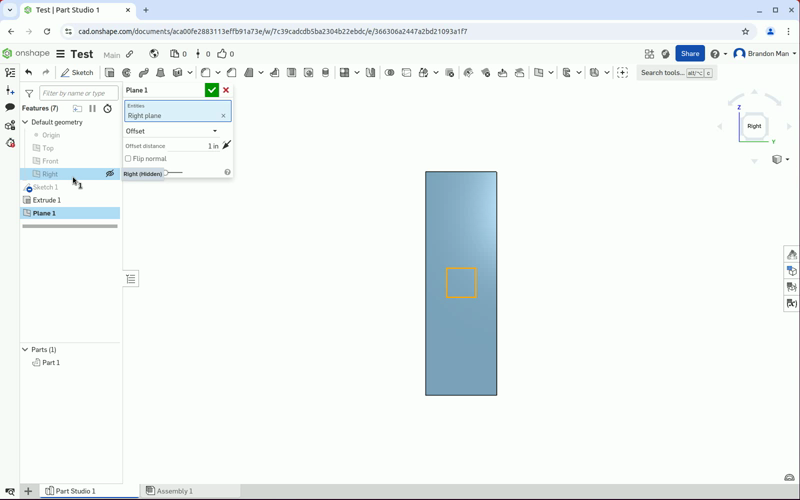
key(tab, 2)
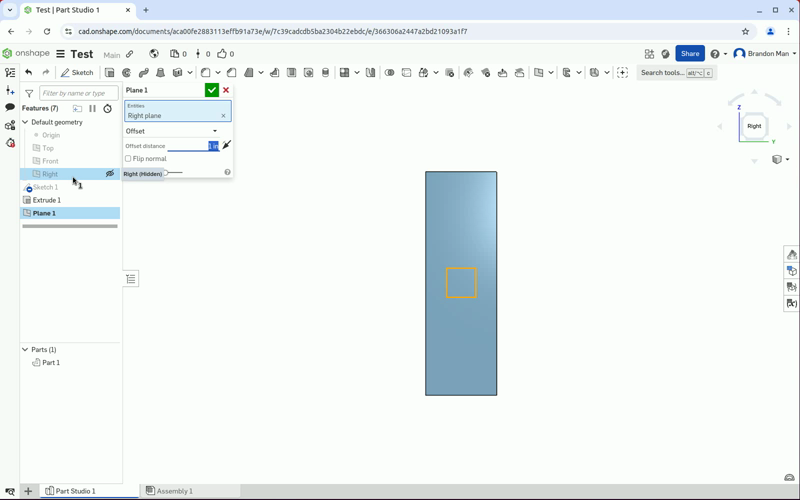
text(1.448)
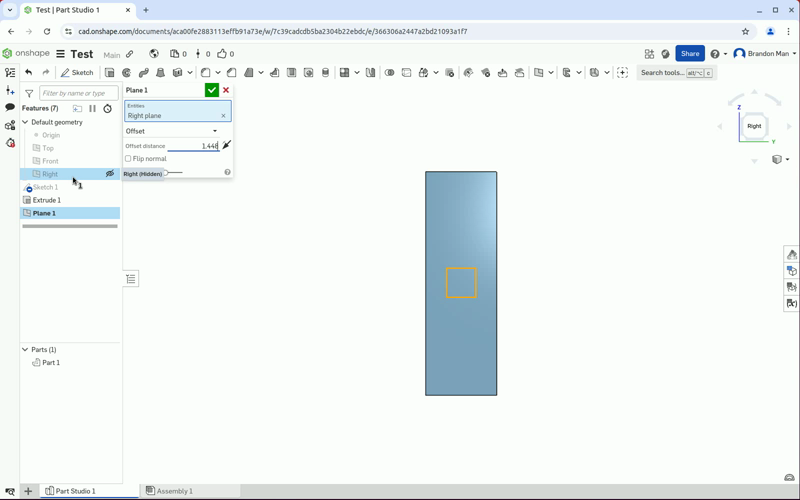
key(enter, 2)
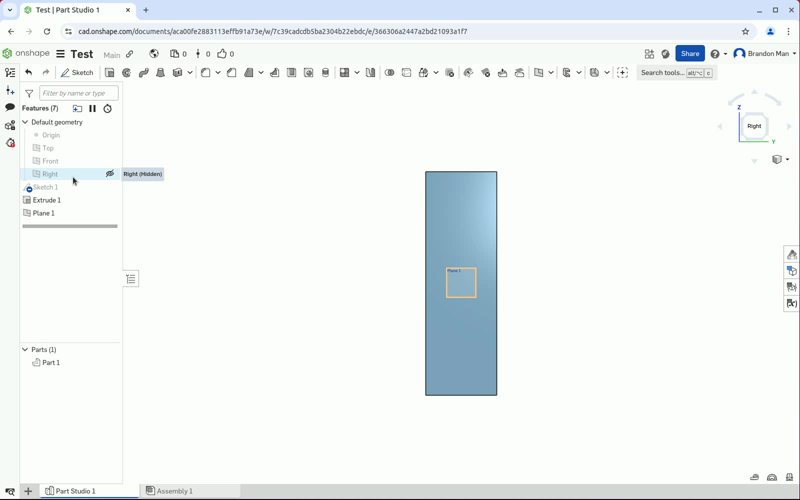
key(shift+s)
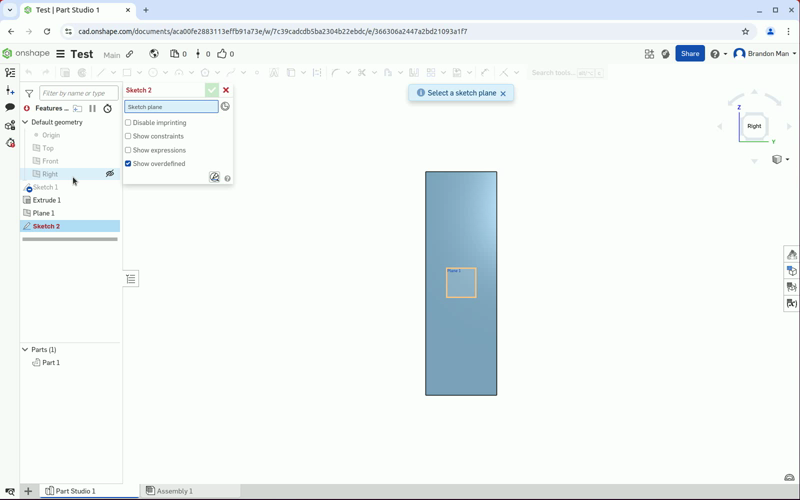
mouse_move(73, 215)
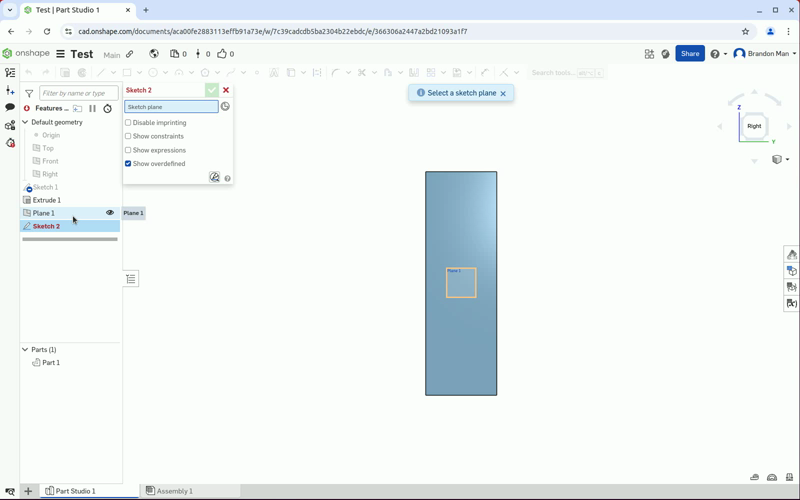
click(73, 215)
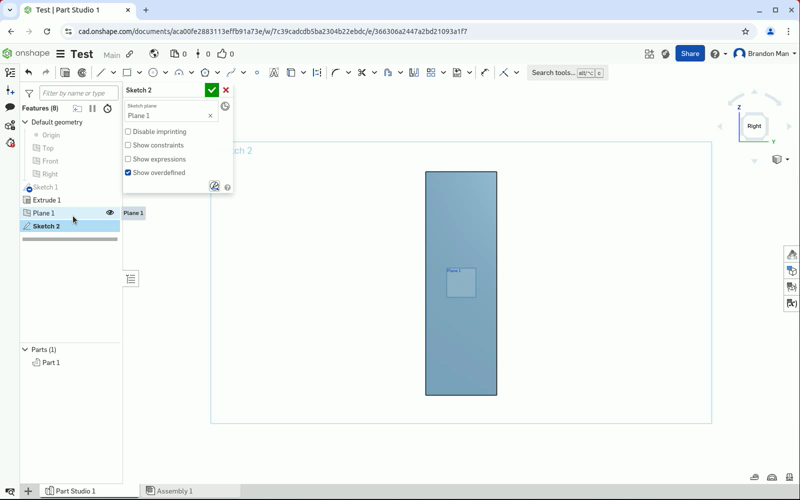
mouse_move(73, 352)
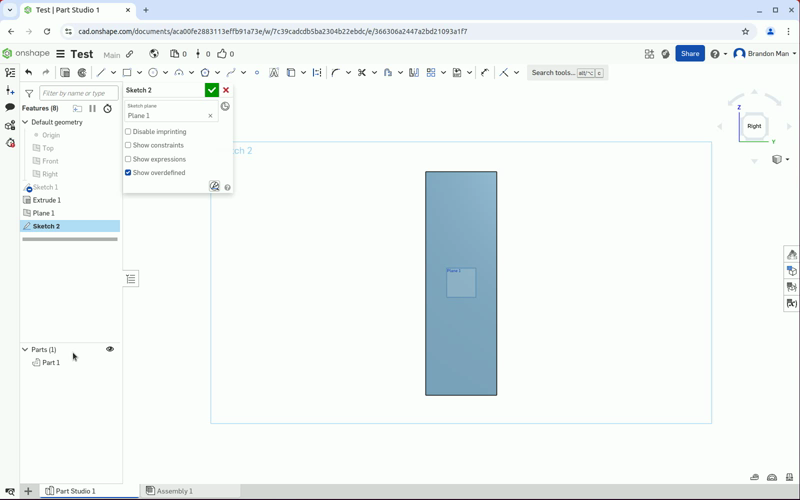
key(y)
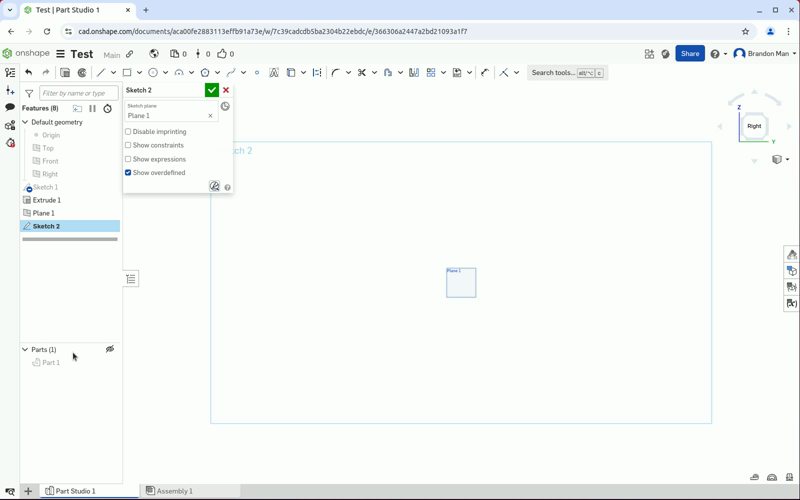
key(l)
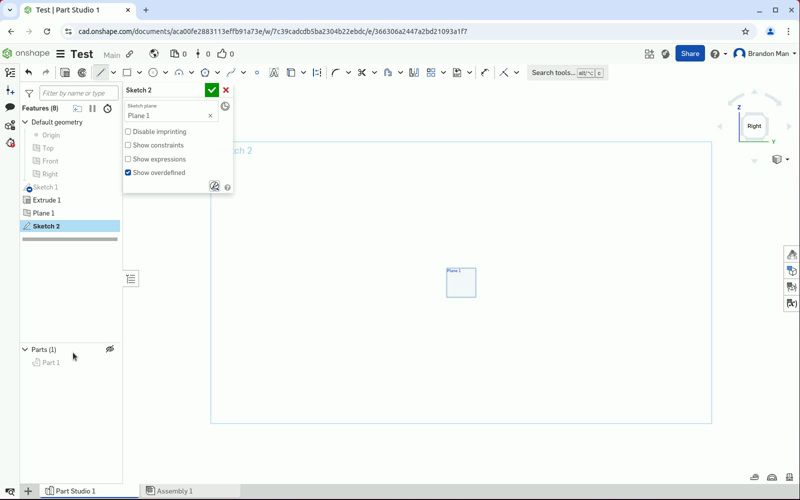
key_down(shift)
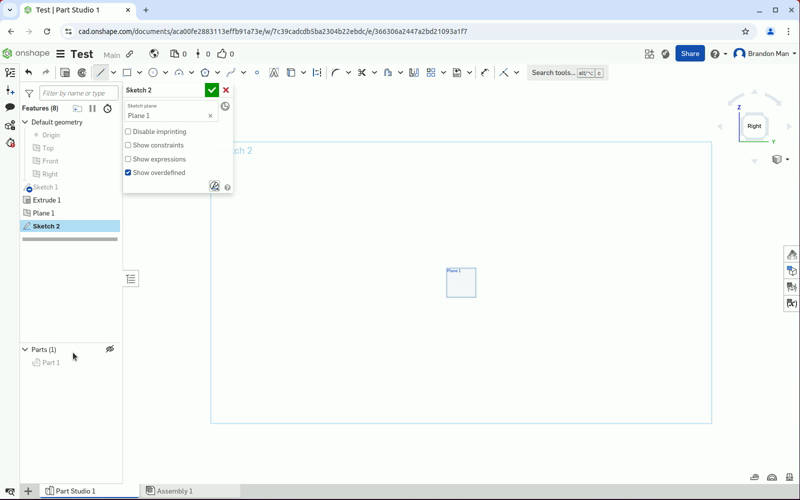
mouse_move(489, 343)
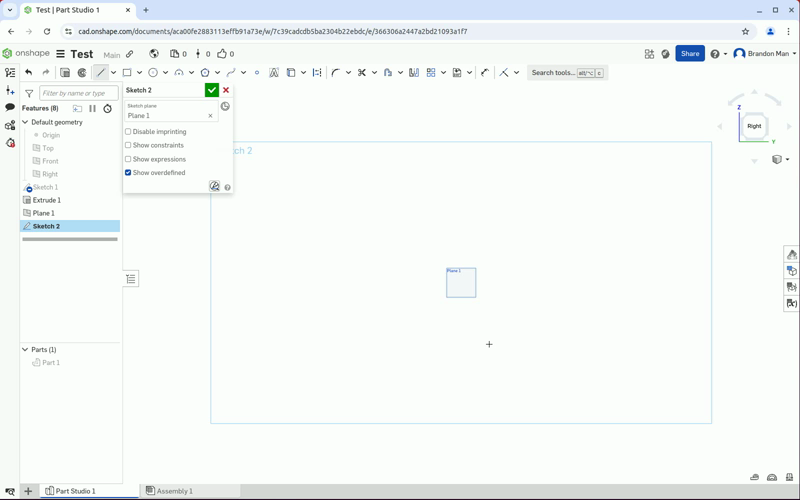
click(489, 343)
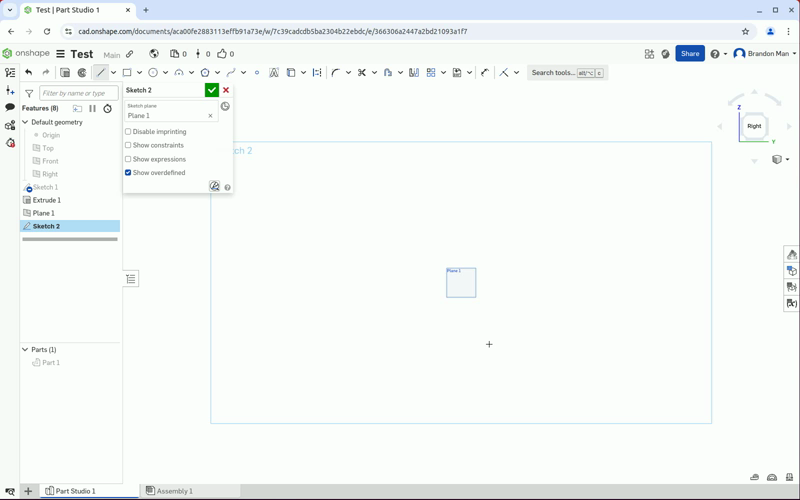
key_up(shift)
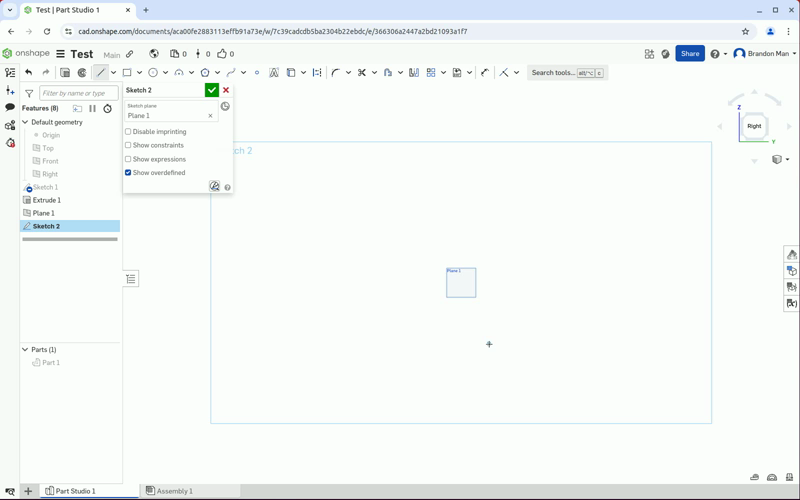
key_down(shift)
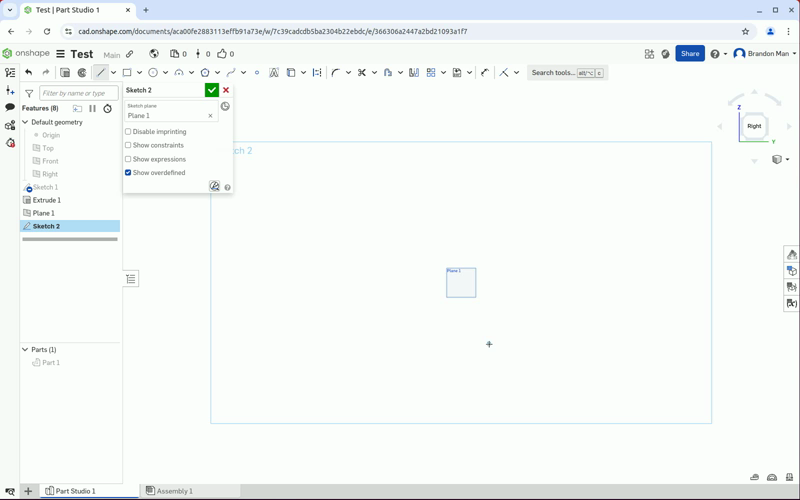
mouse_move(519, 343)
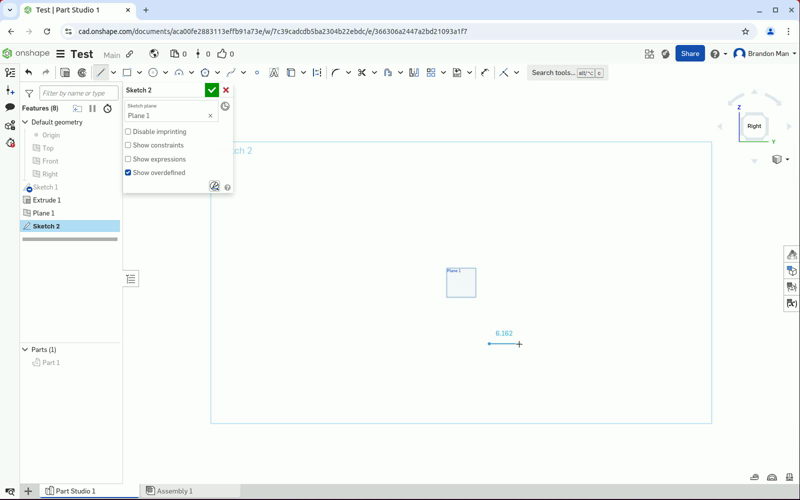
mouse_move(490, 343)
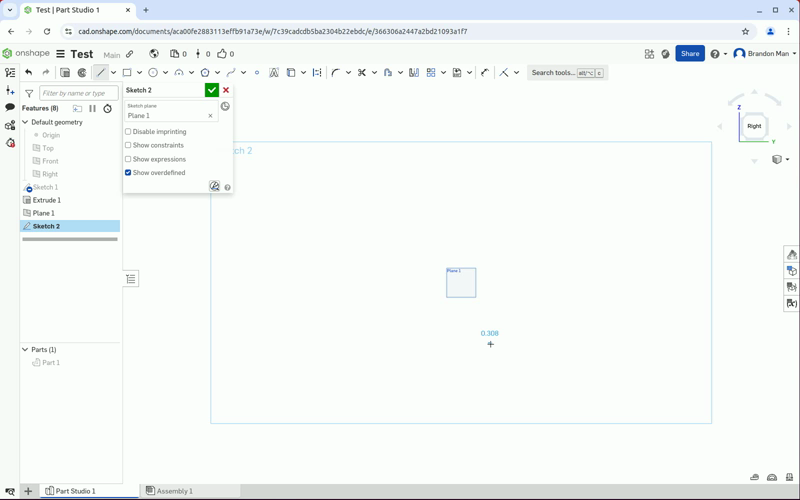
scroll(6)
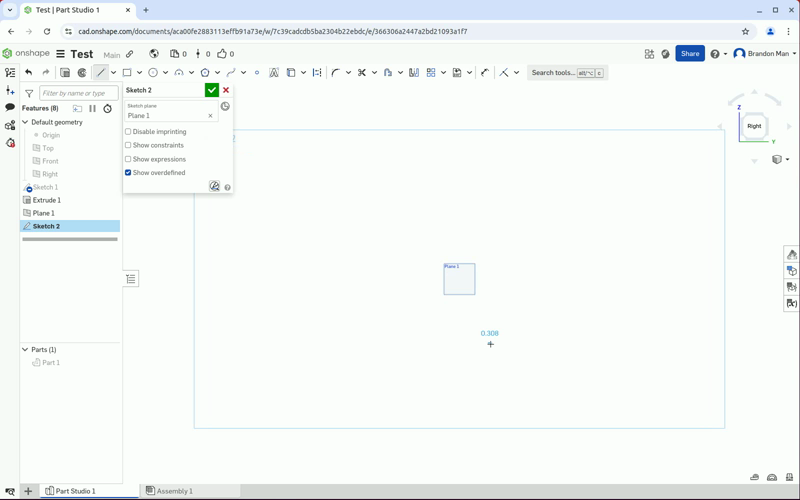
scroll(6)
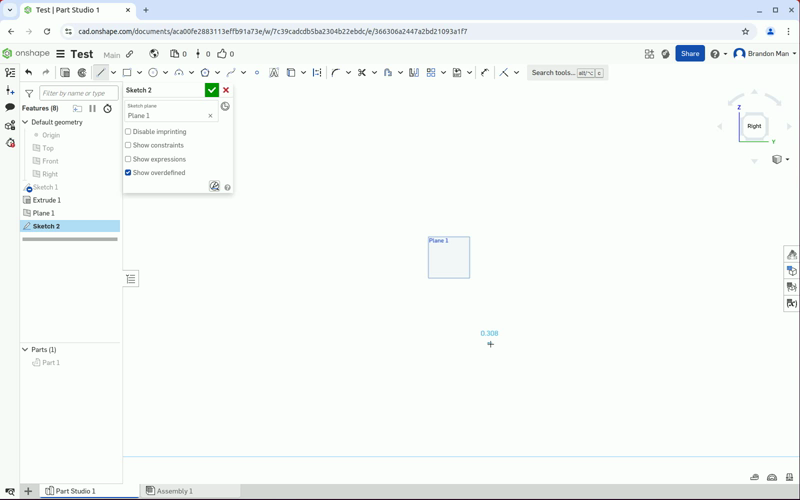
scroll(6)
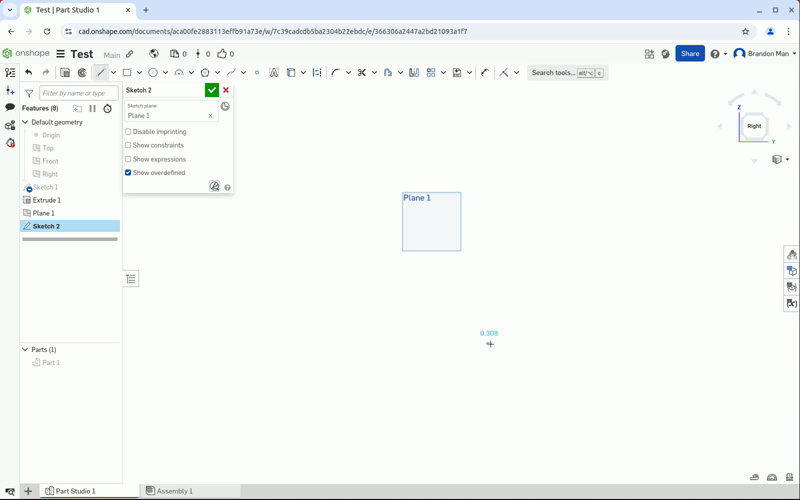
scroll(6)
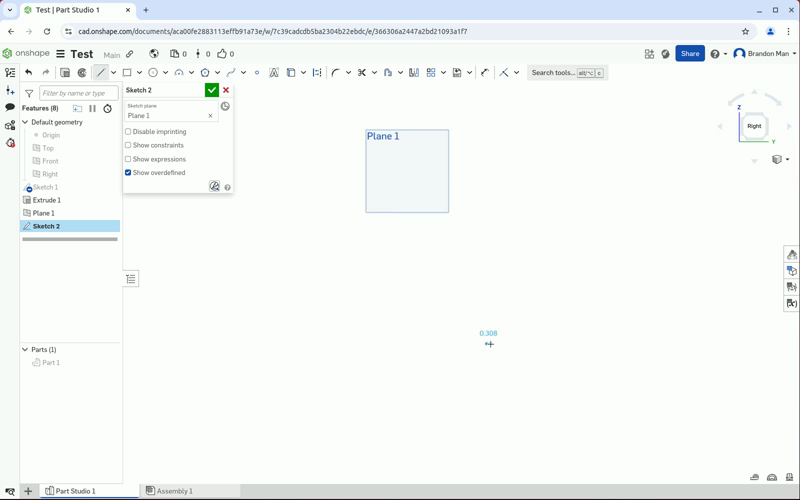
scroll(6)
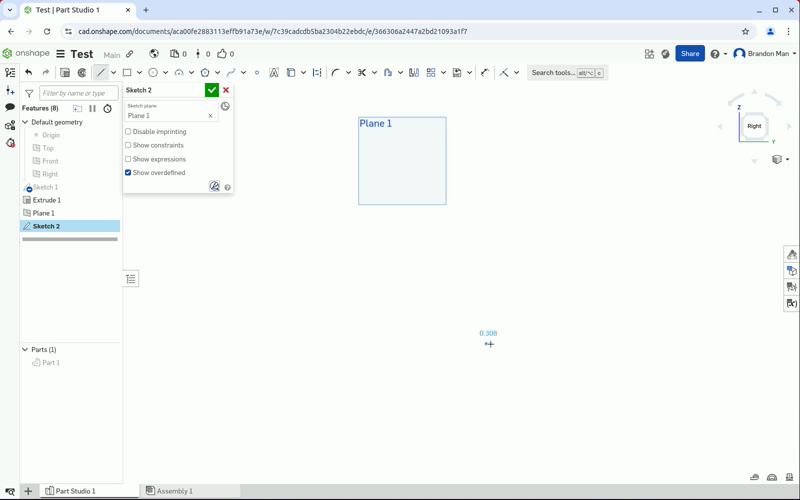
scroll(6)
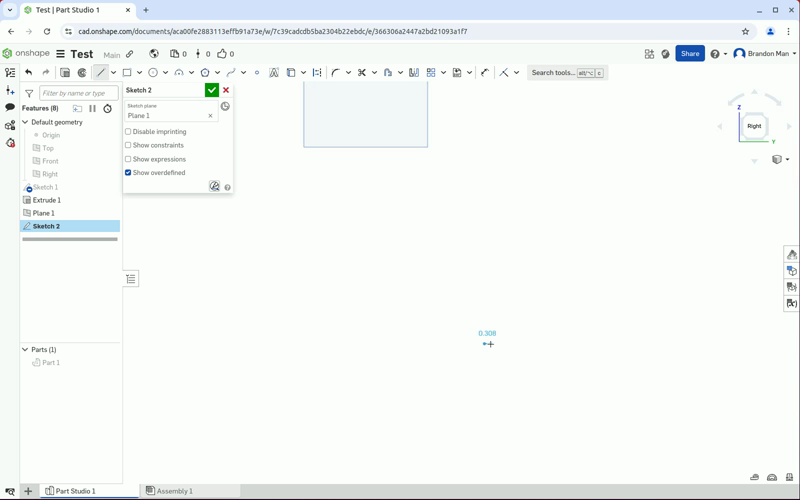
scroll(6)
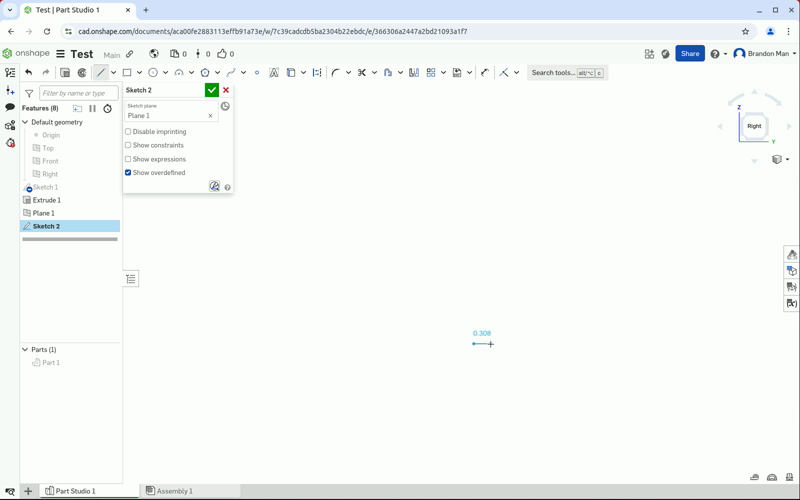
click(490, 343)
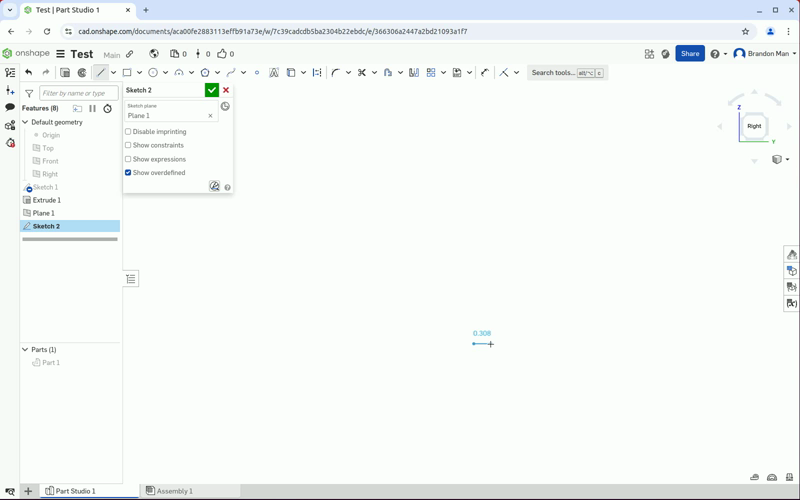
scroll(-6)
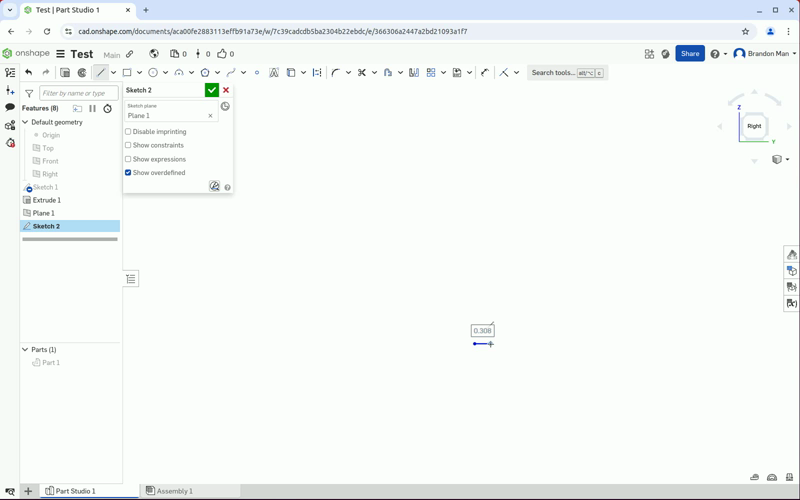
scroll(-6)
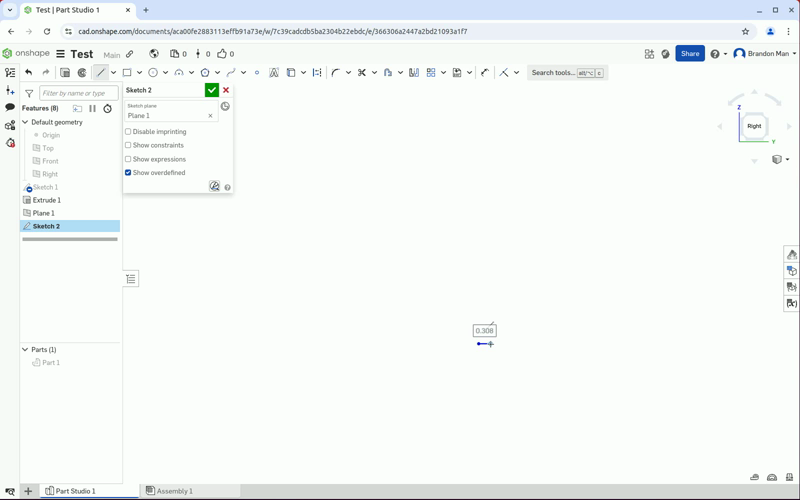
scroll(-6)
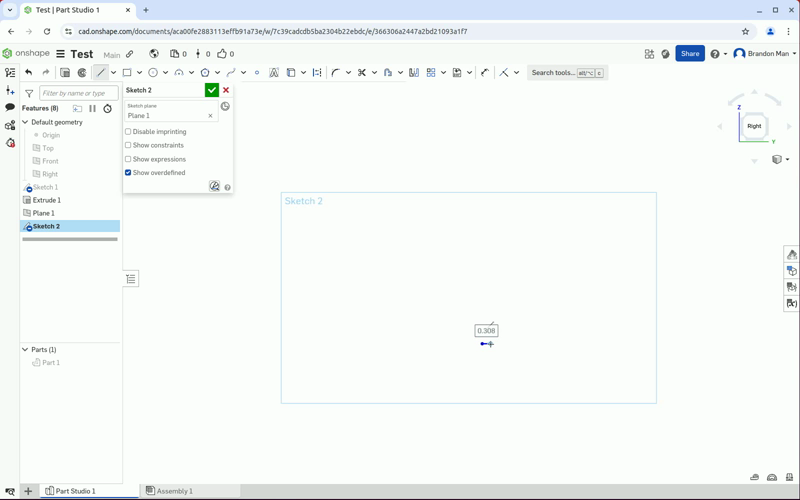
scroll(-6)
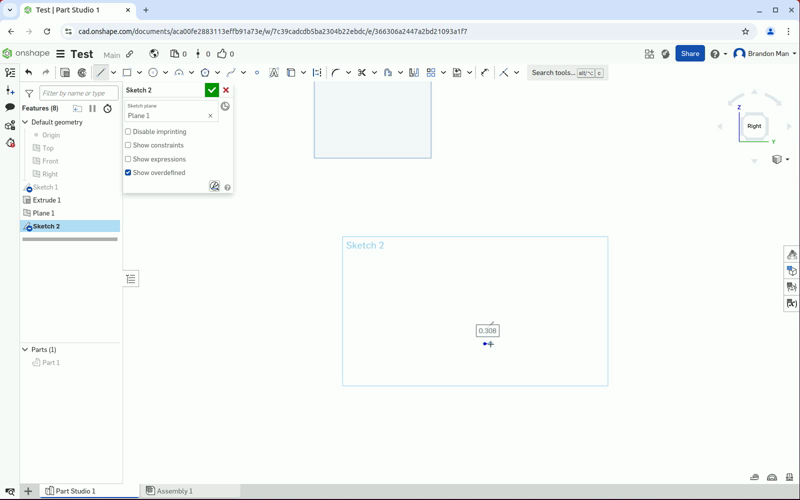
scroll(-6)
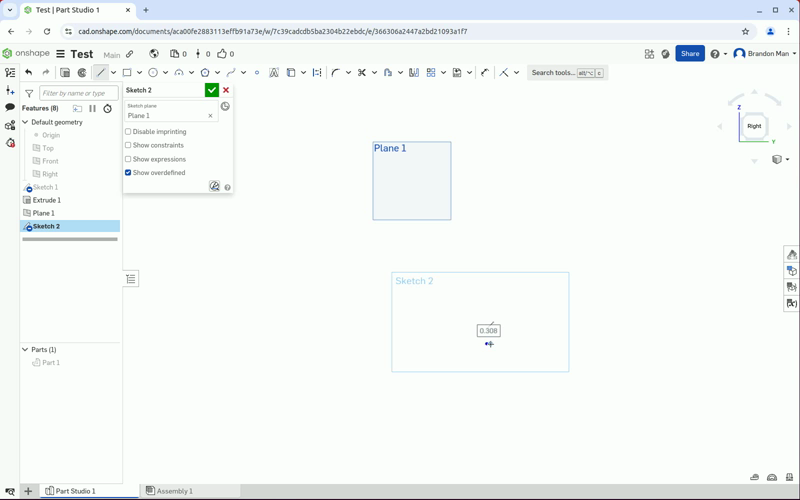
scroll(-6)
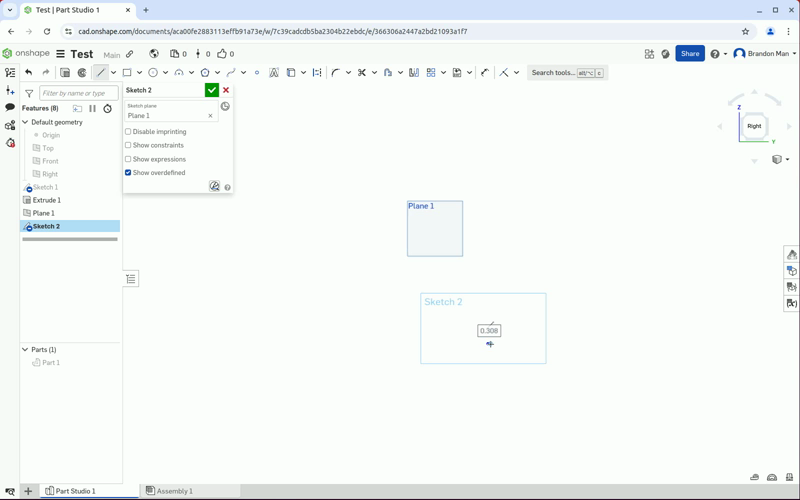
scroll(-6)
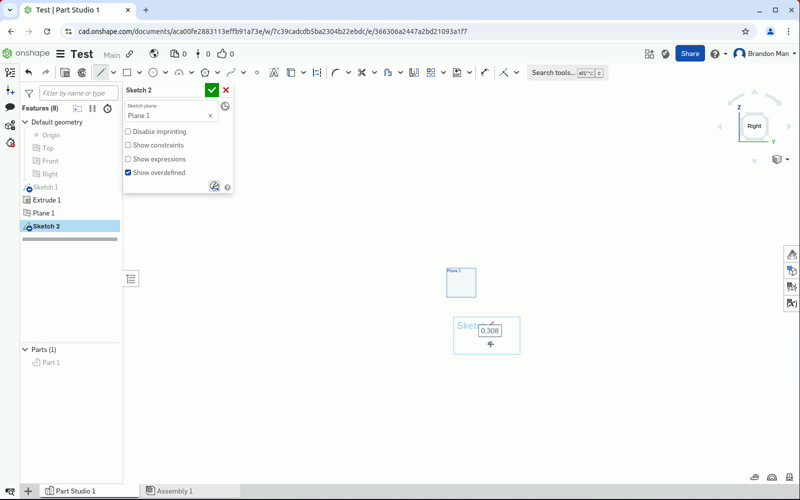
key_up(shift)
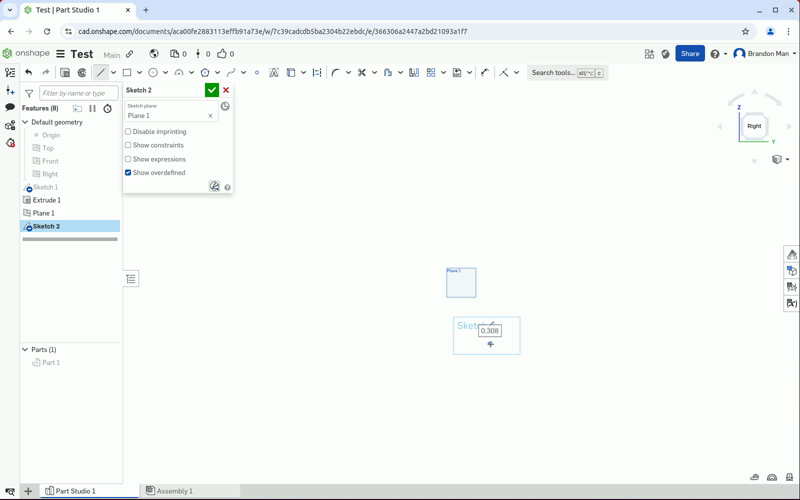
key_down(shift)
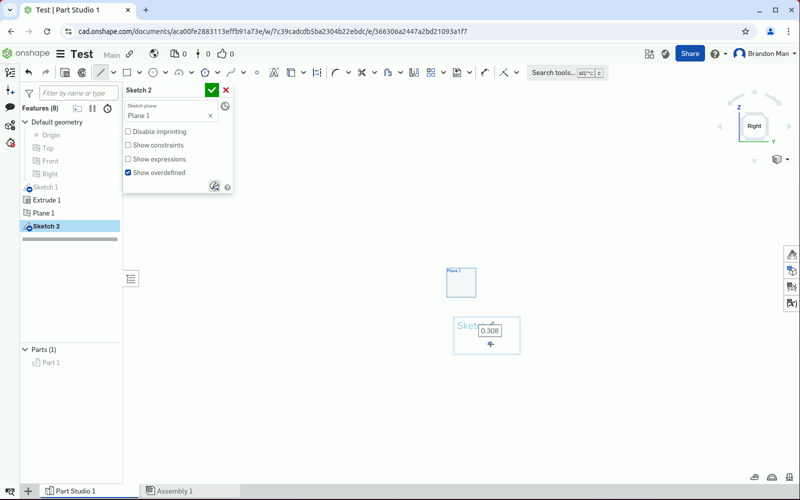
mouse_move(490, 170)
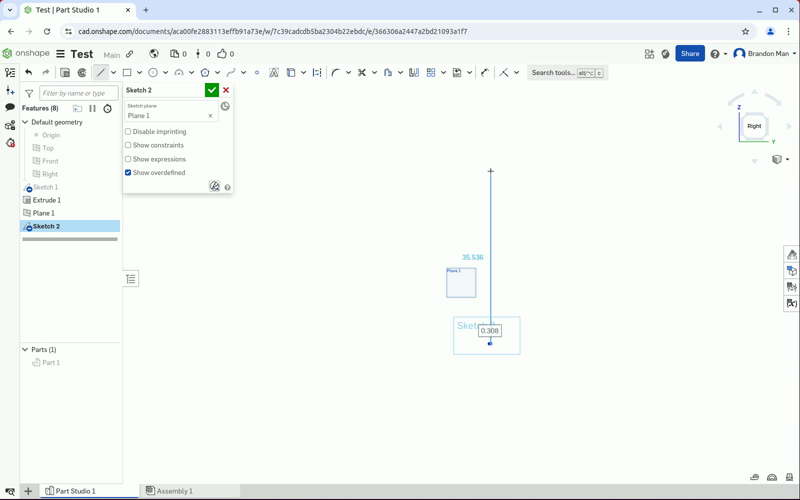
click(490, 170)
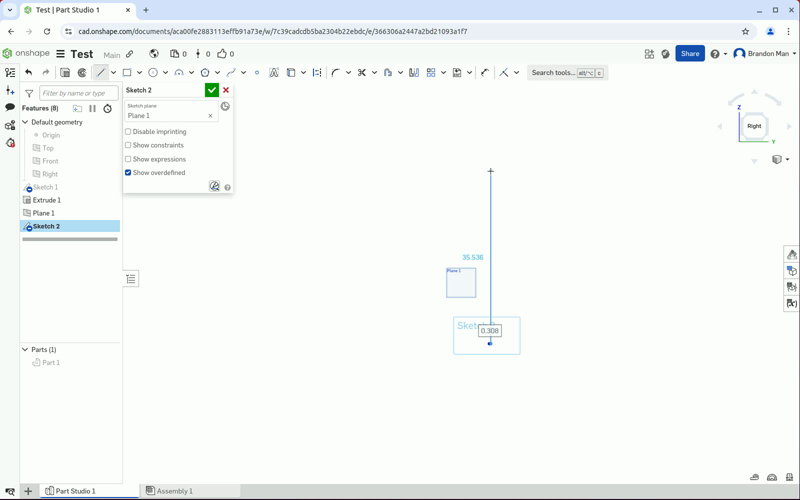
key_up(shift)
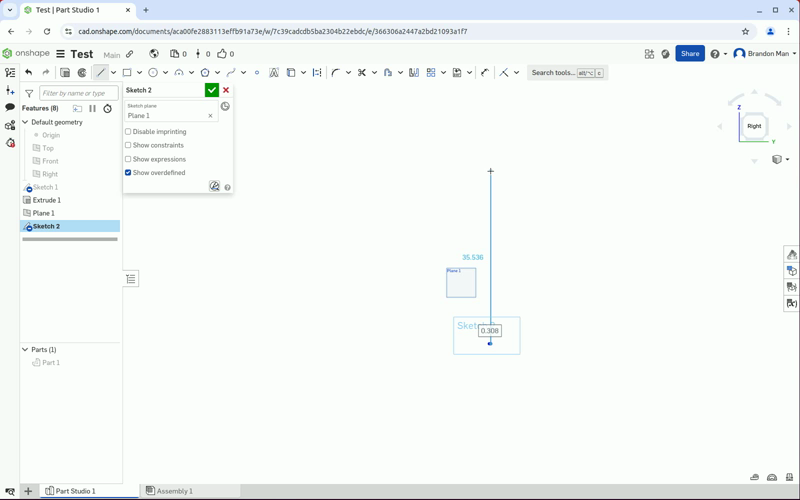
key_down(shift)
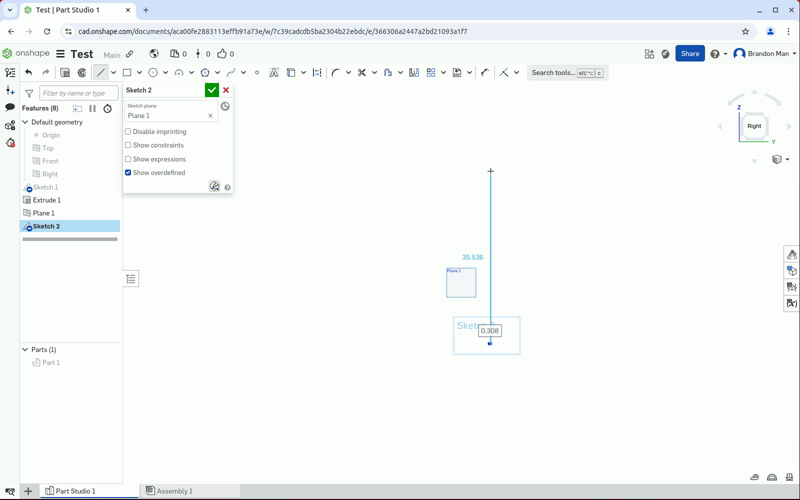
mouse_move(520, 170)
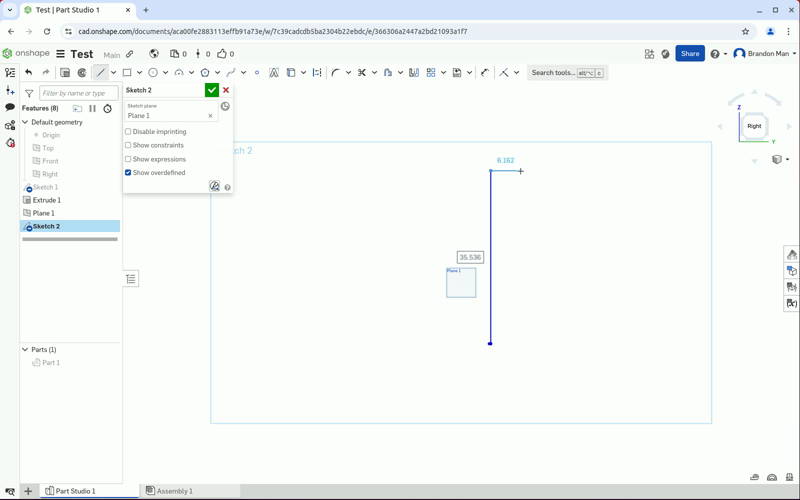
mouse_move(489, 170)
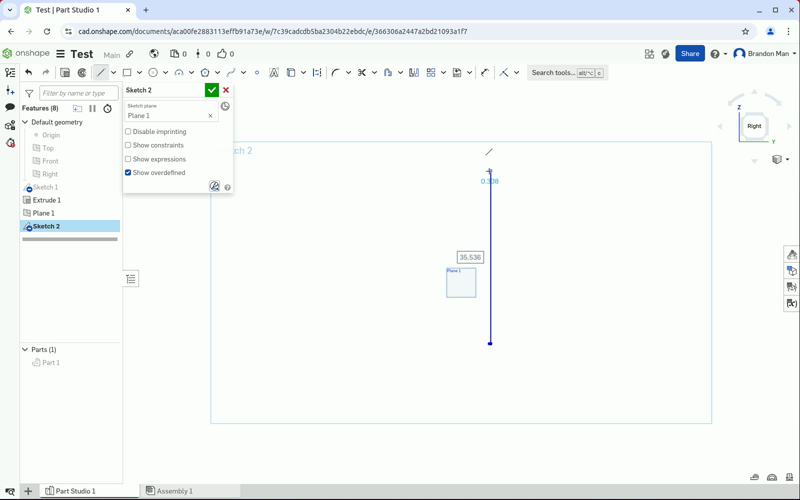
scroll(6)
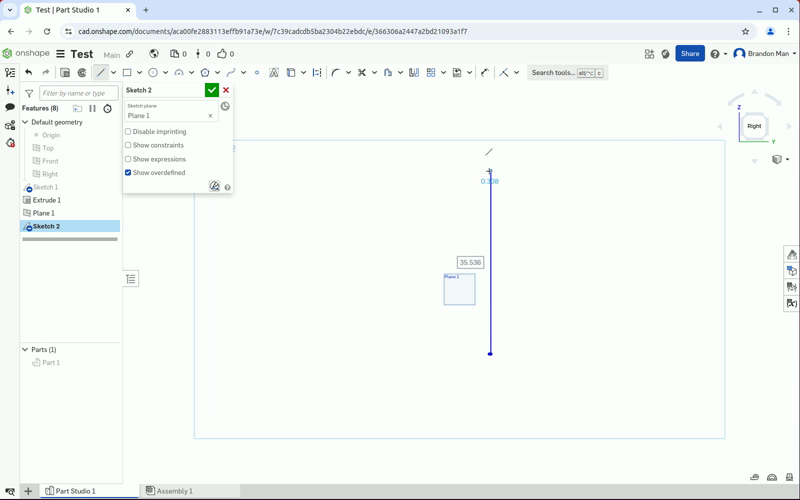
scroll(6)
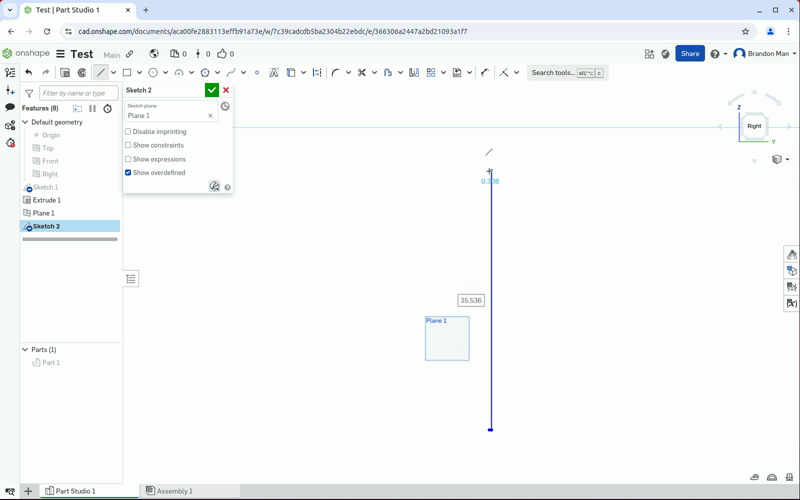
scroll(6)
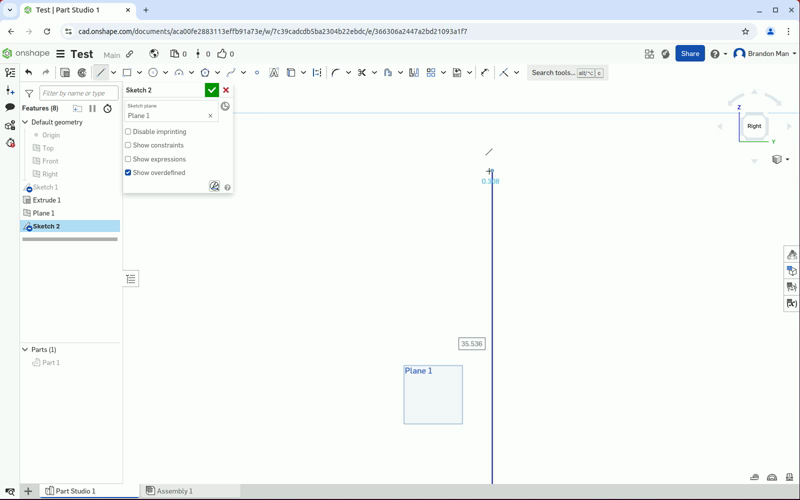
scroll(6)
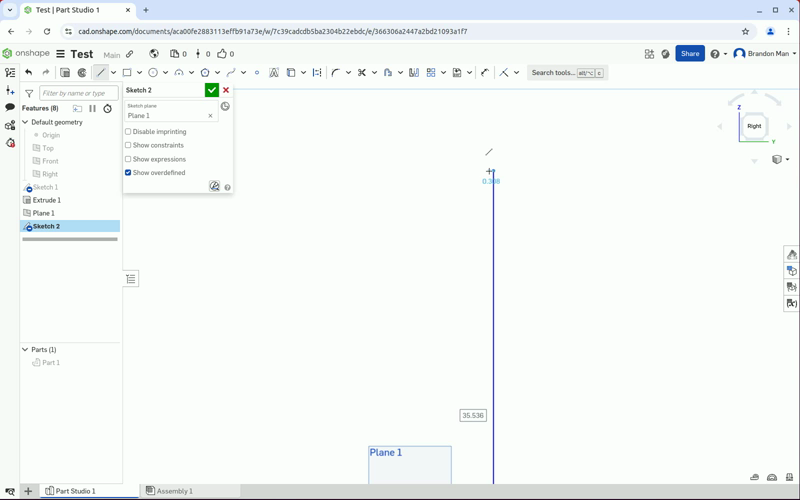
scroll(6)
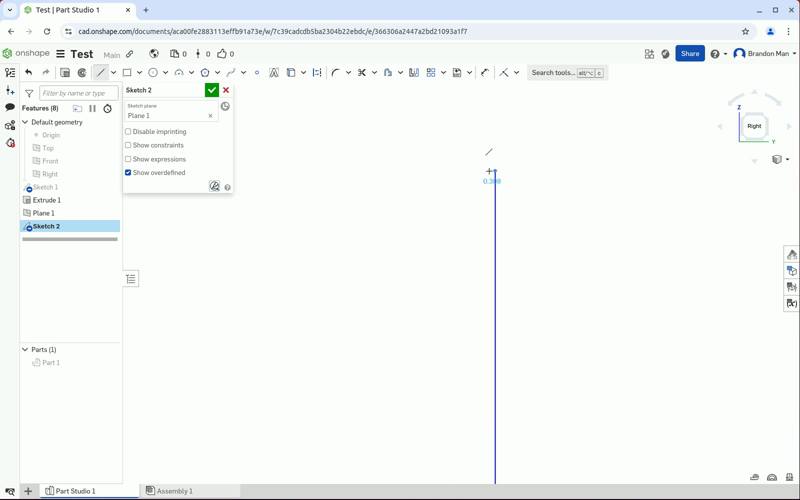
scroll(6)
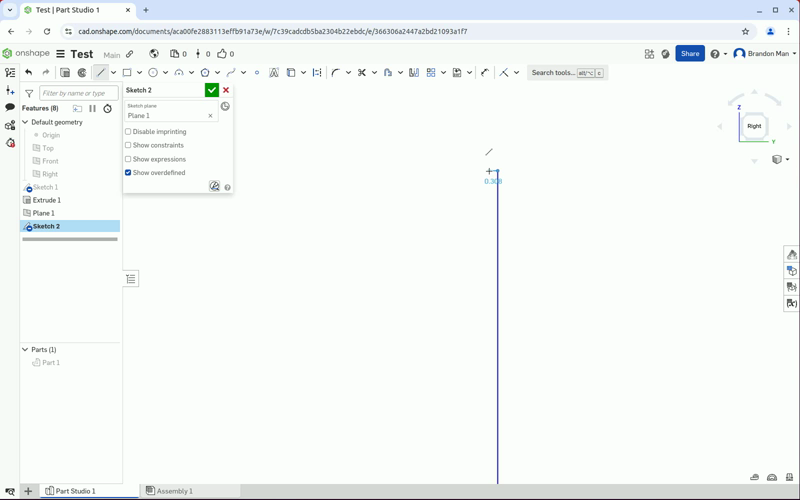
scroll(6)
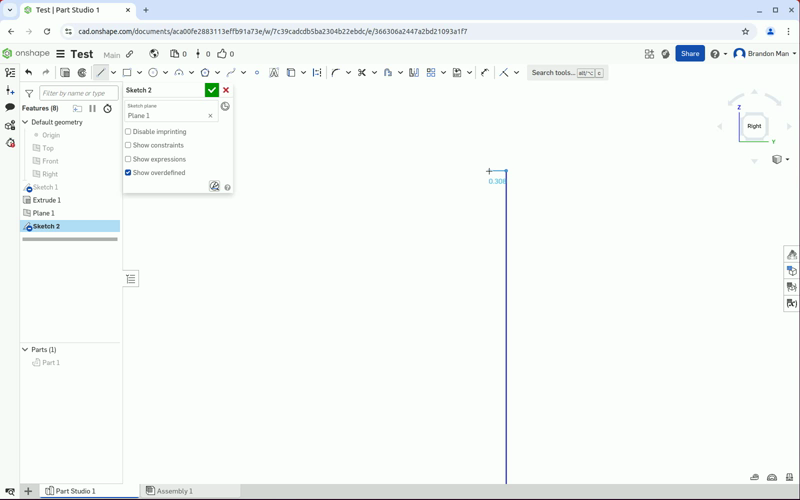
click(489, 170)
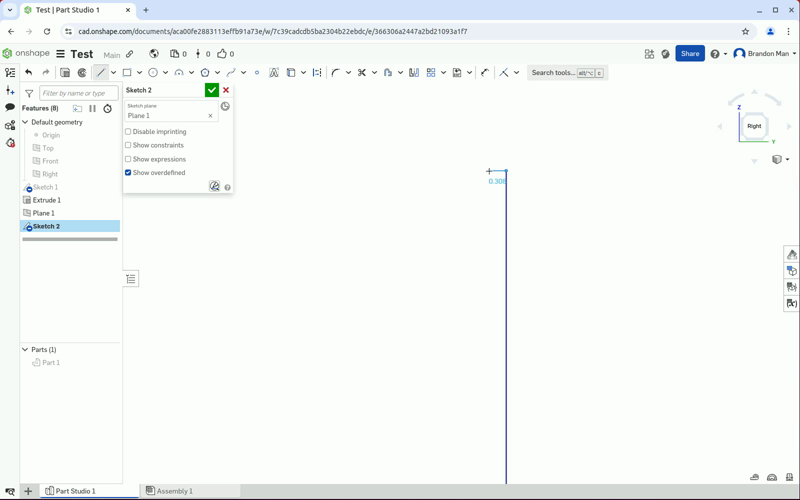
scroll(-6)
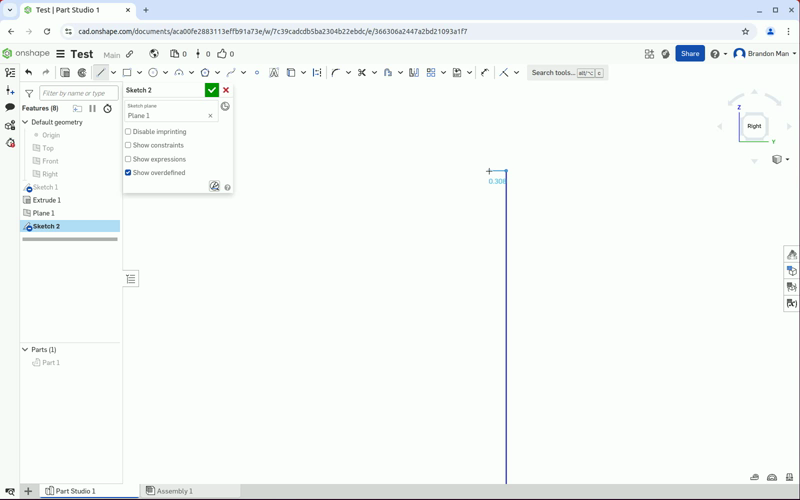
scroll(-6)
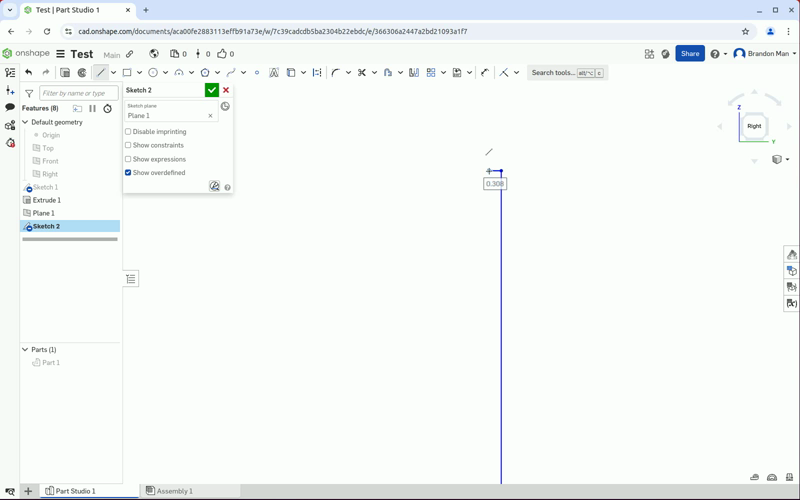
scroll(-6)
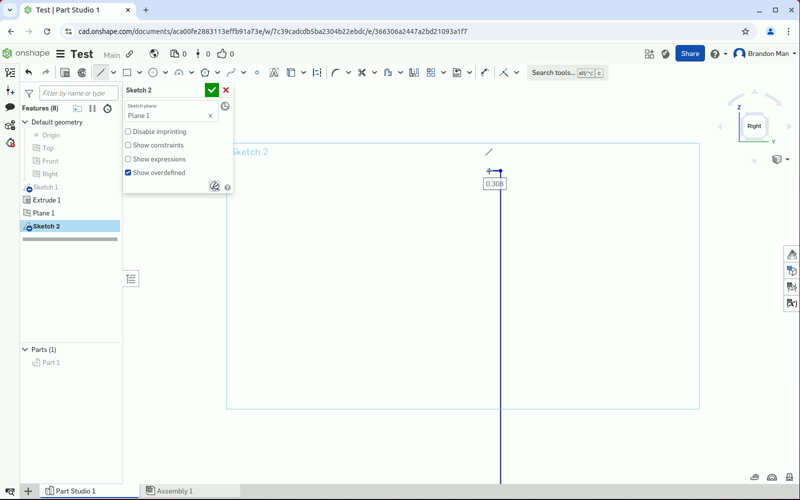
scroll(-6)
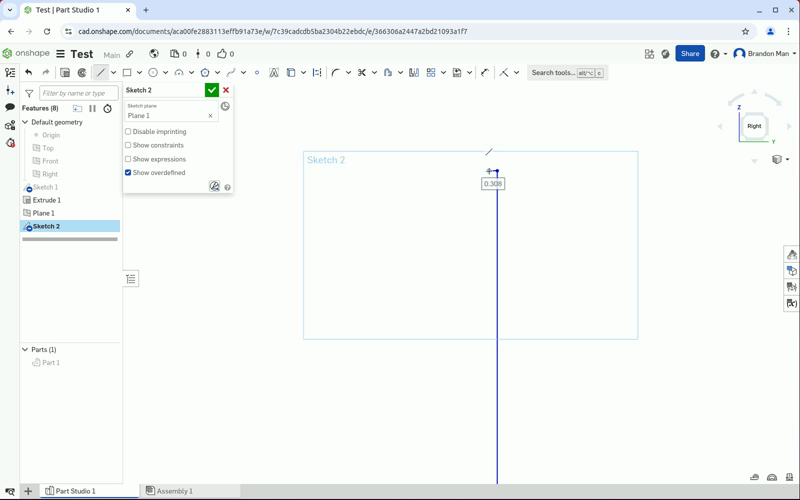
scroll(-6)
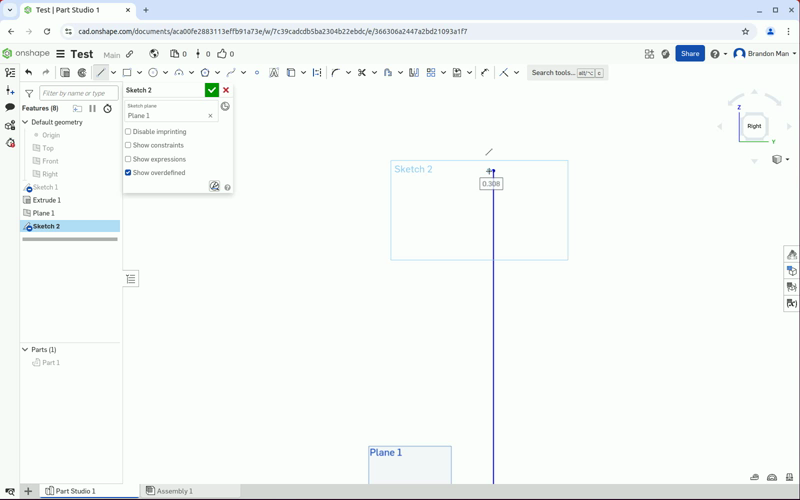
scroll(-6)
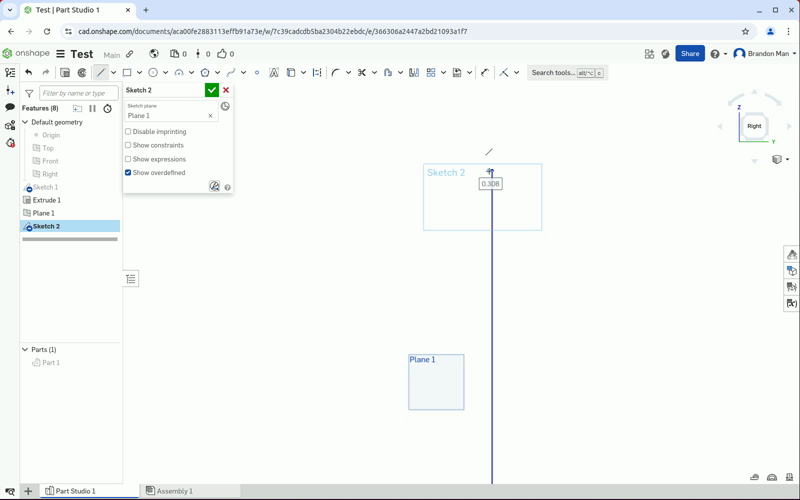
scroll(-6)
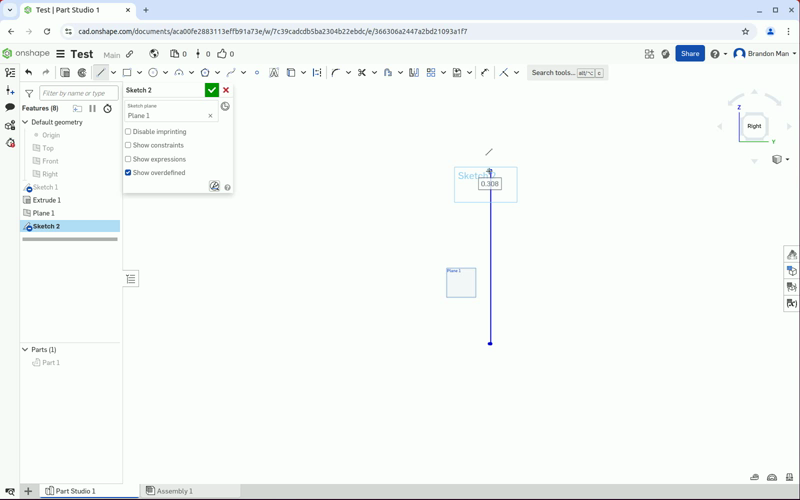
key_up(shift)
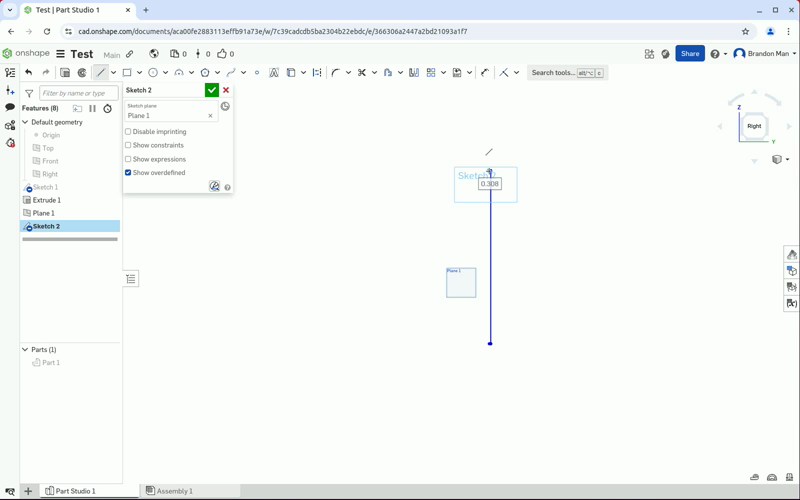
key_down(shift)
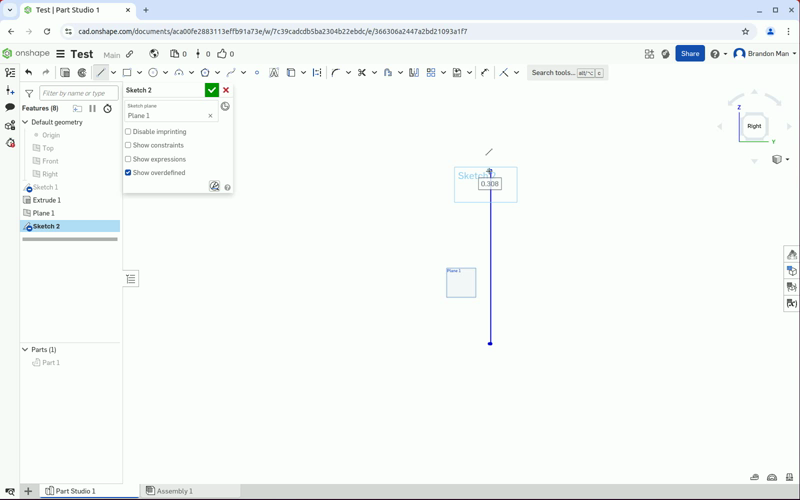
mouse_move(489, 343)
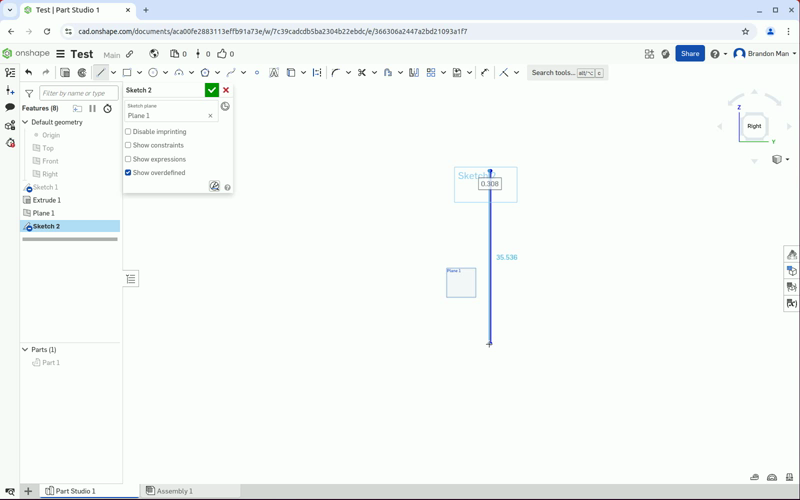
scroll(6)
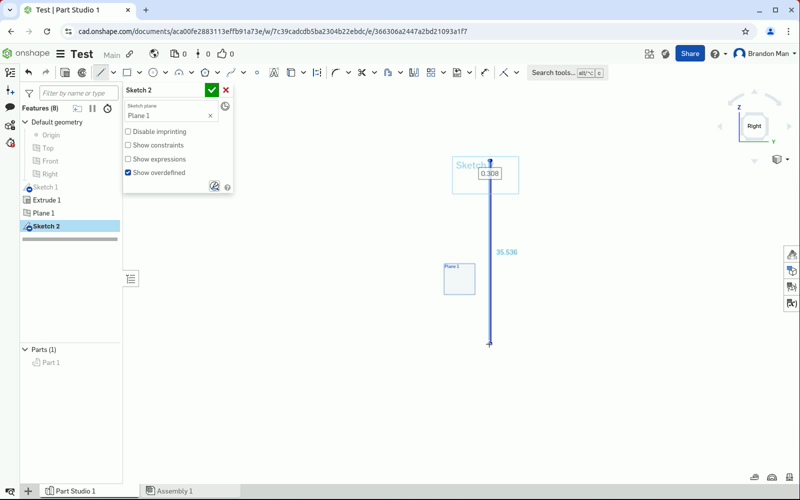
scroll(6)
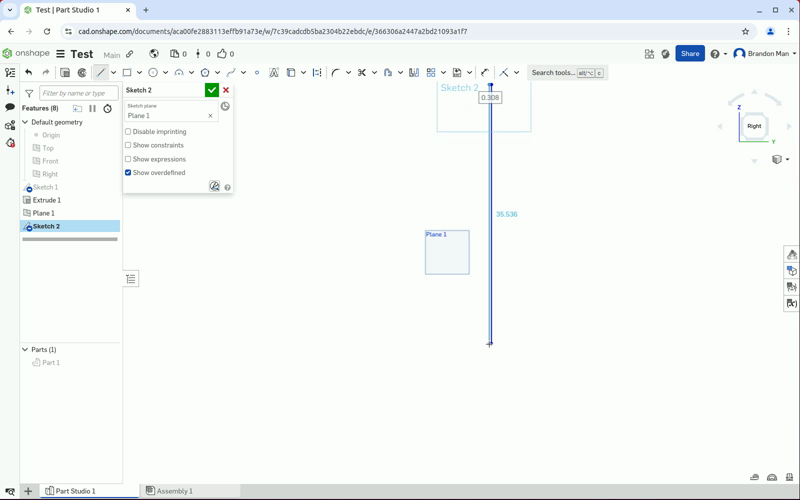
scroll(6)
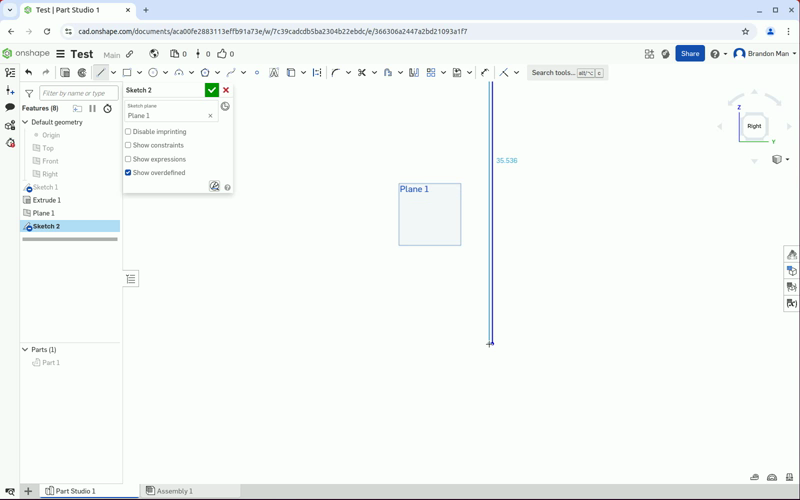
scroll(6)
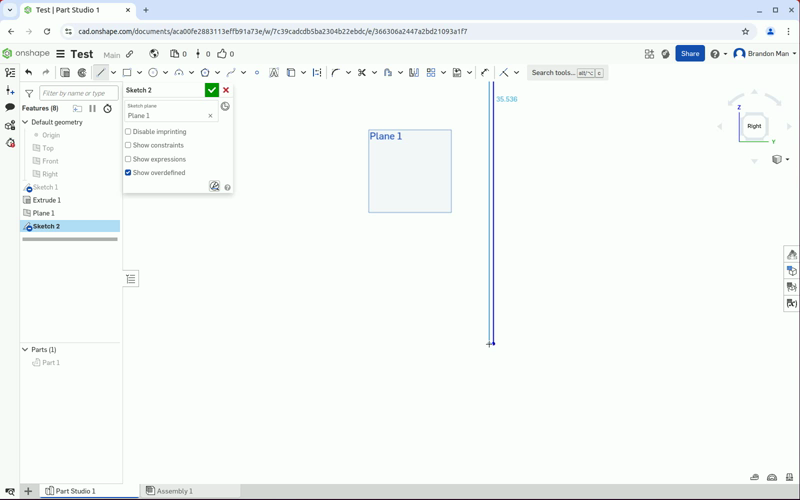
scroll(6)
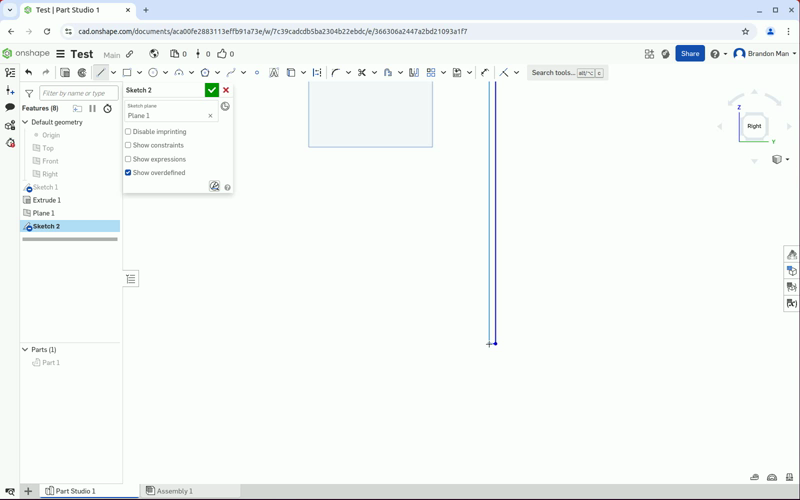
scroll(6)
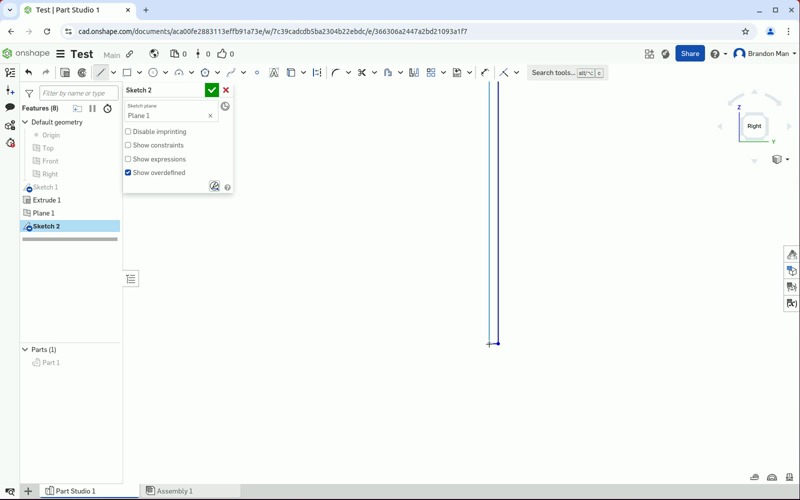
scroll(6)
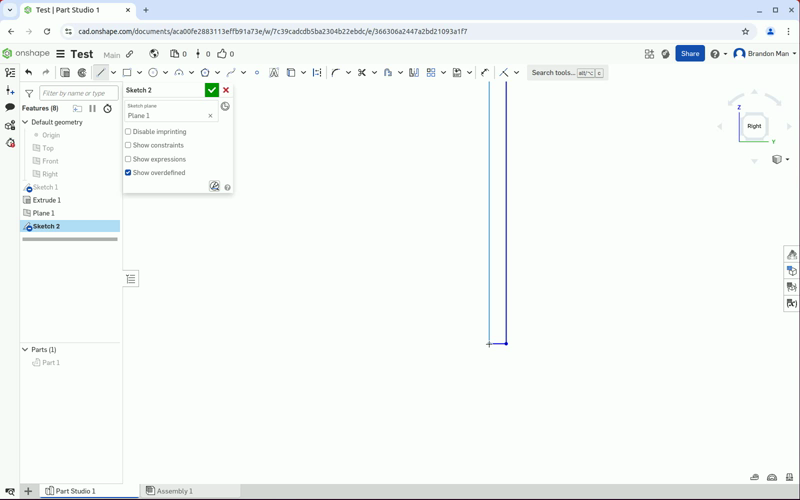
key_up(shift)
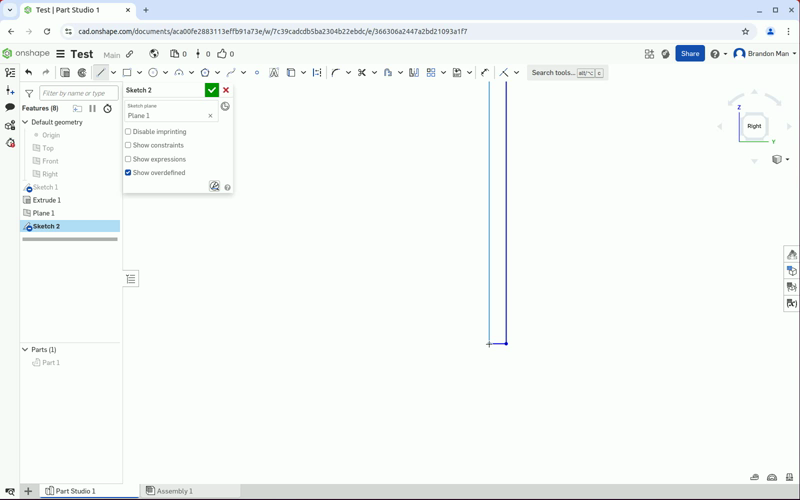
click(489, 343)
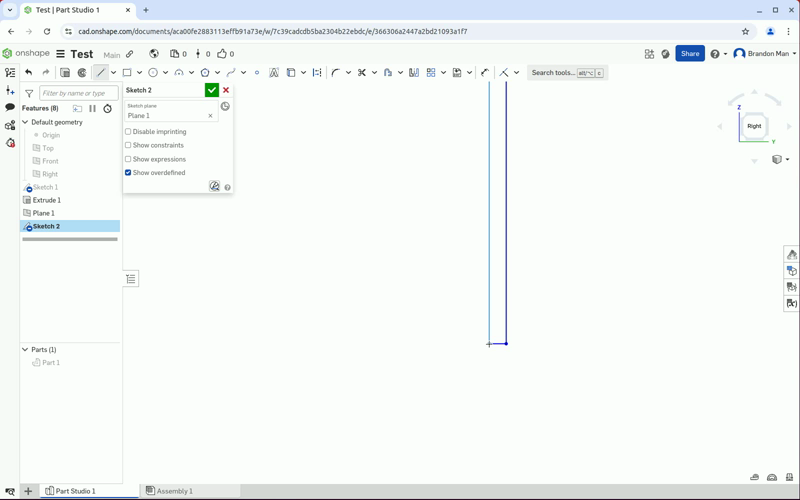
scroll(-6)
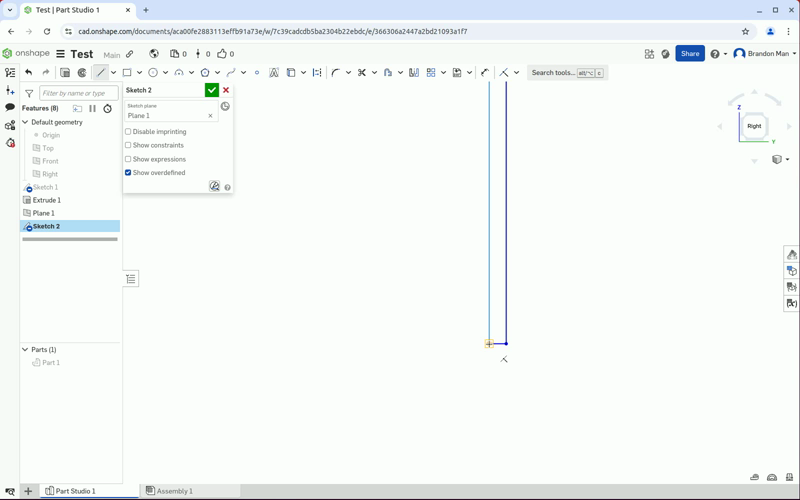
scroll(-6)
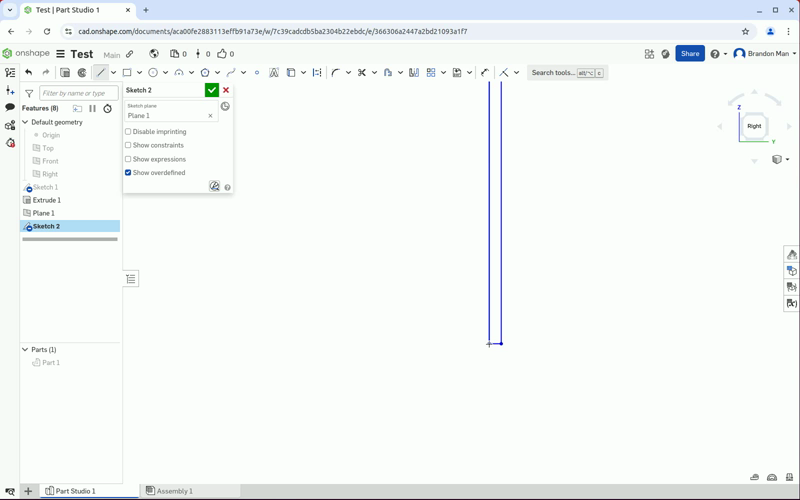
scroll(-6)
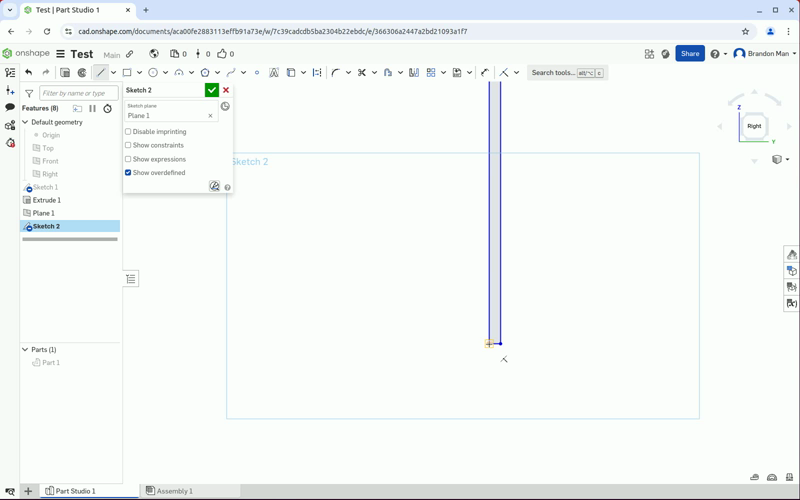
scroll(-6)
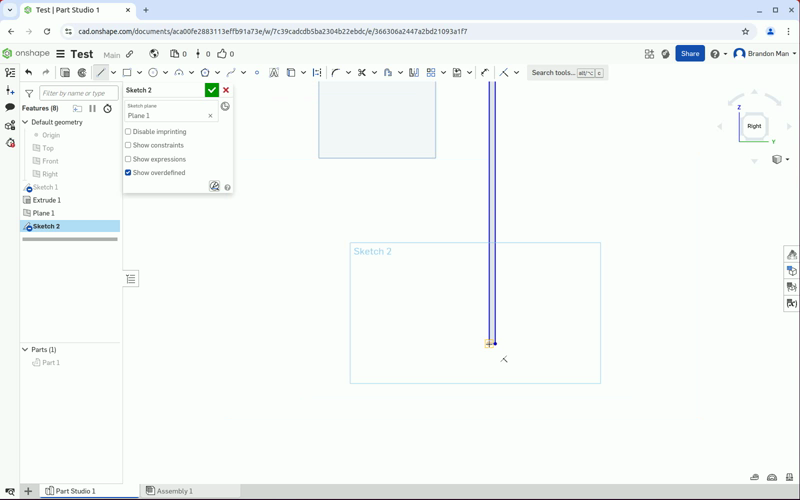
scroll(-6)
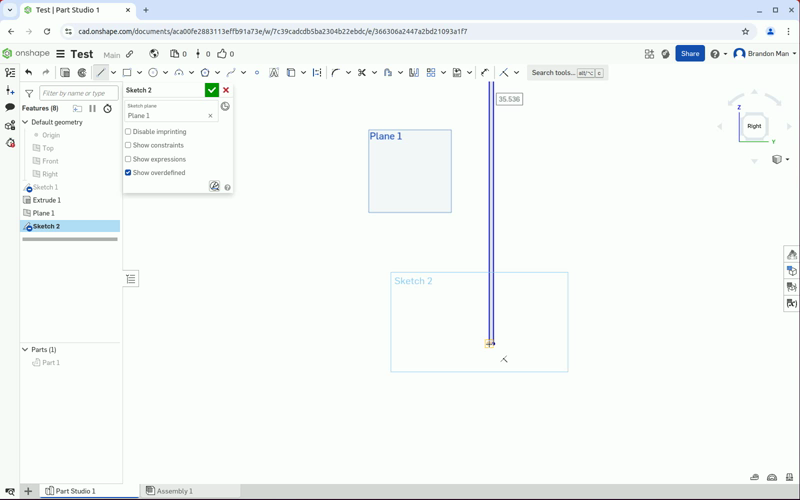
scroll(-6)
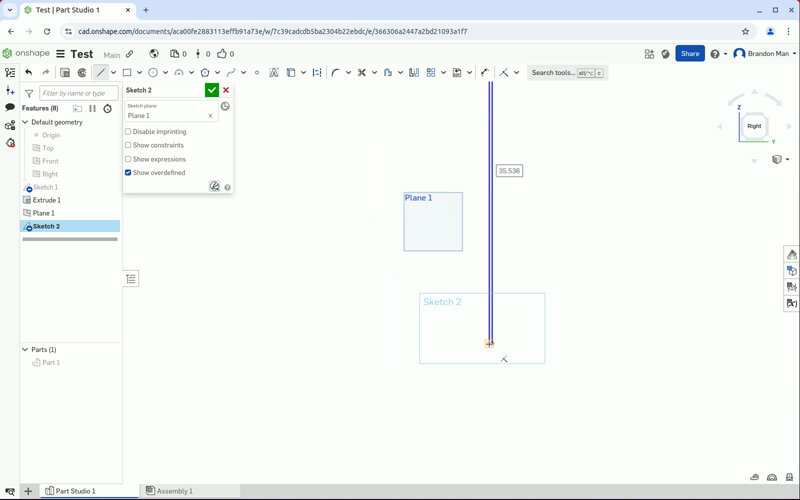
scroll(-6)
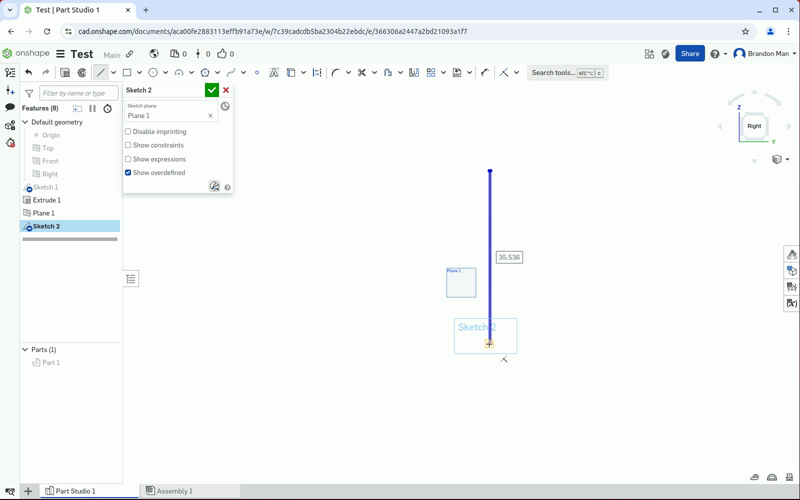
key(esc)
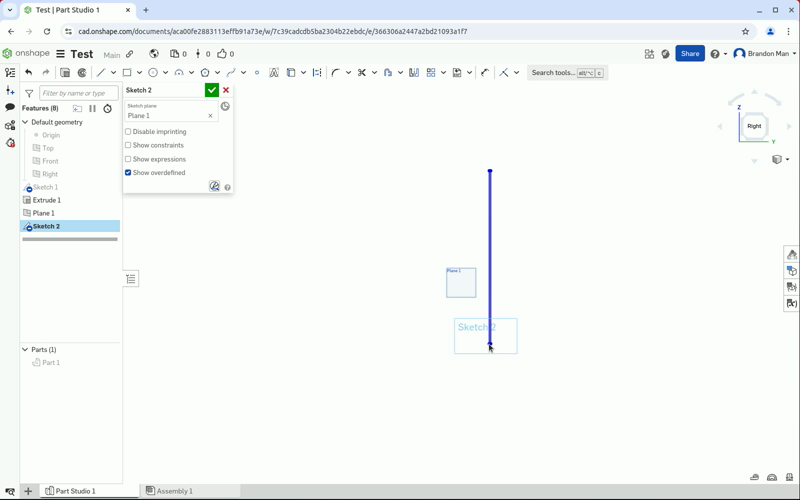
mouse_move(490, 258)
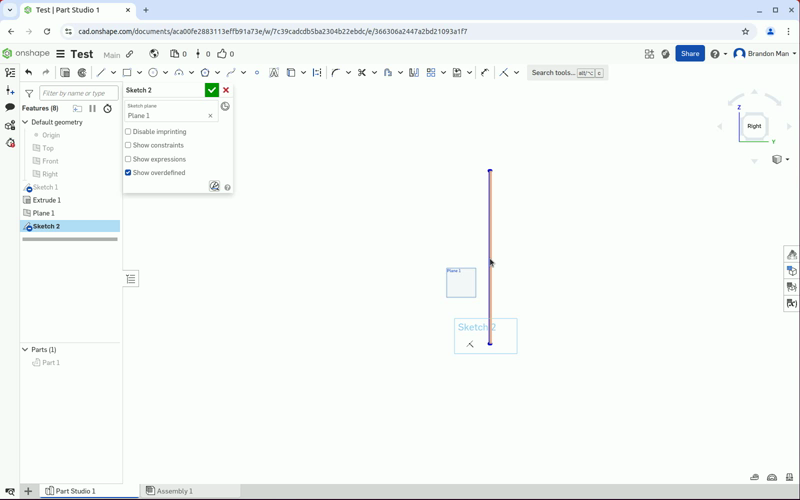
scroll(6)
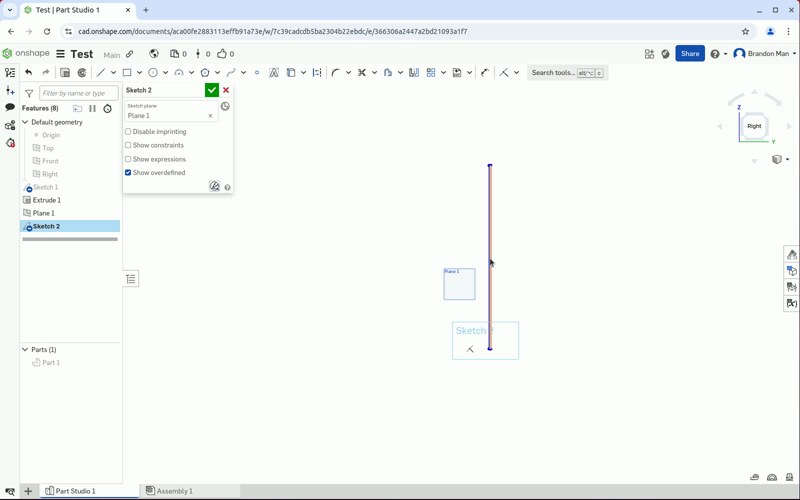
scroll(6)
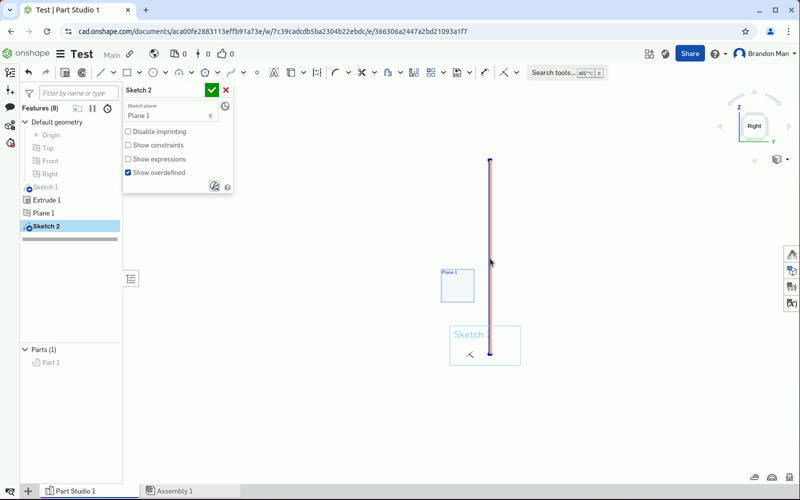
scroll(6)
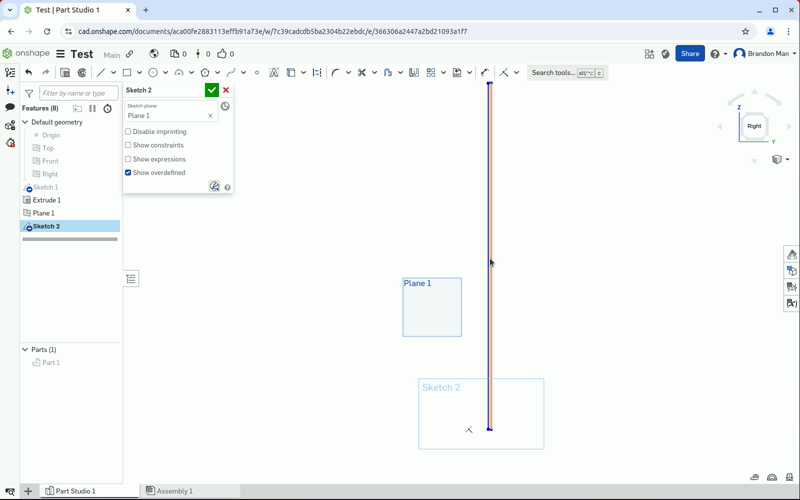
scroll(6)
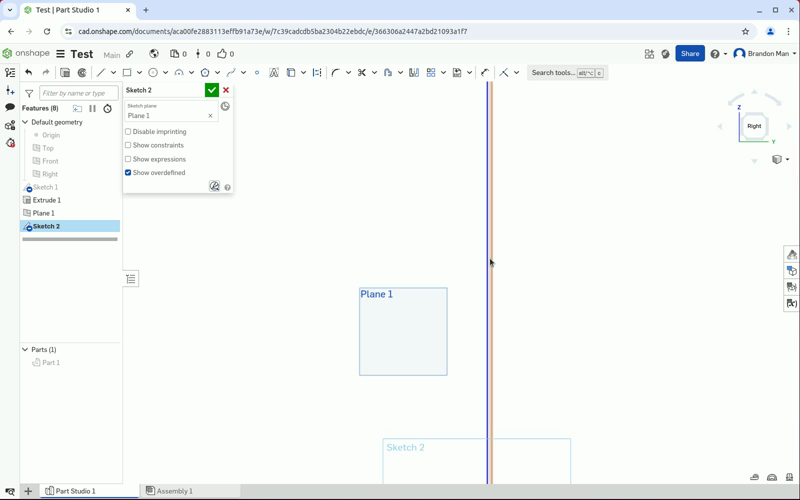
scroll(6)
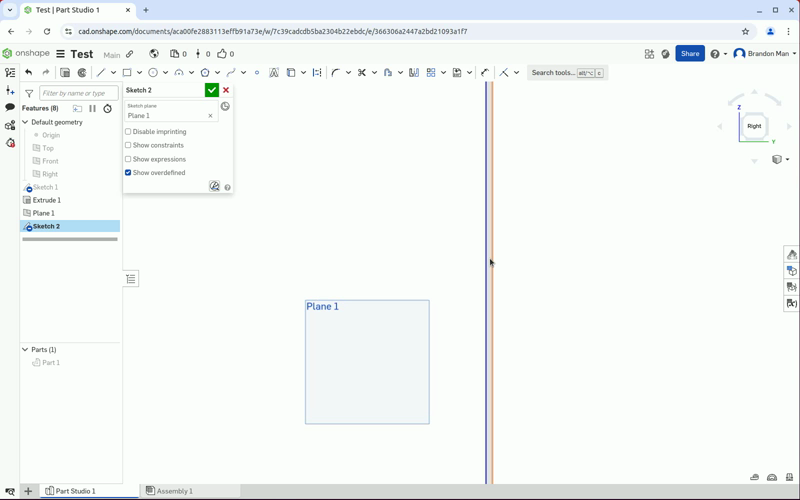
scroll(6)
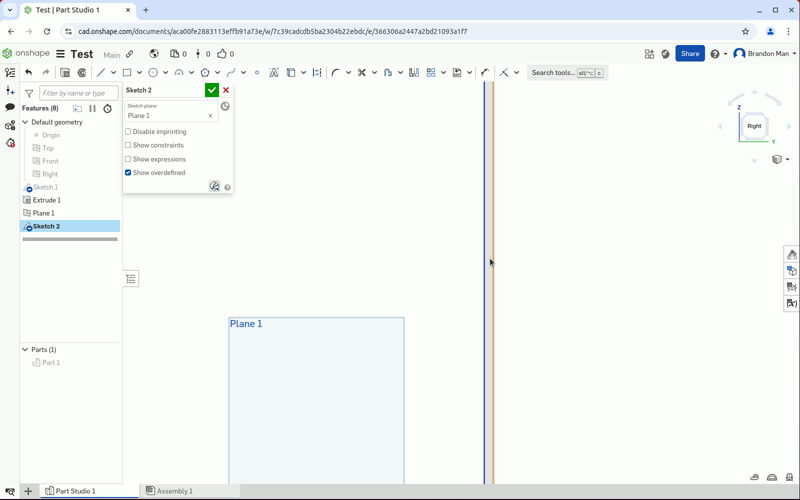
scroll(6)
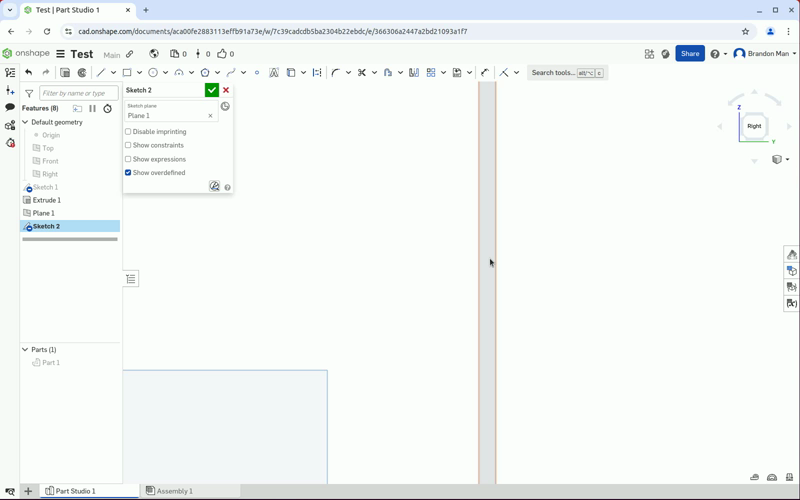
click(490, 258)
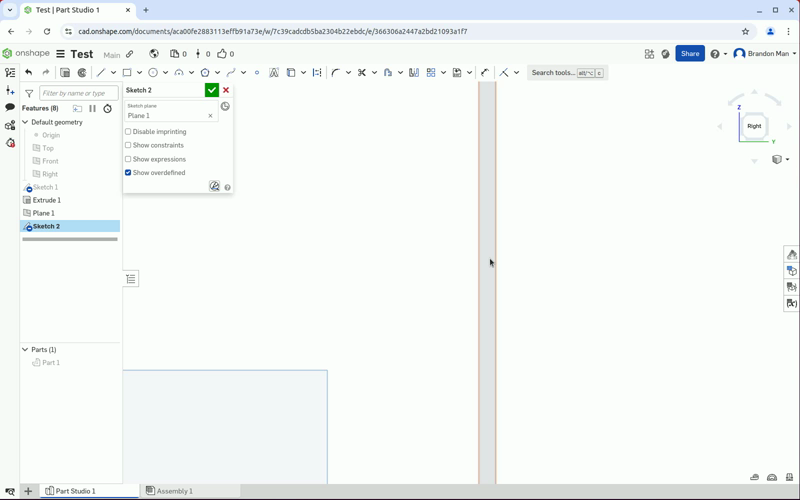
scroll(-6)
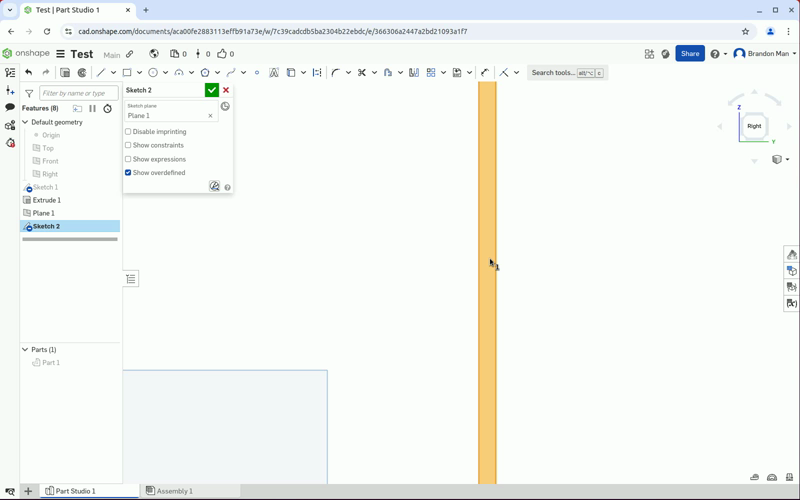
scroll(-6)
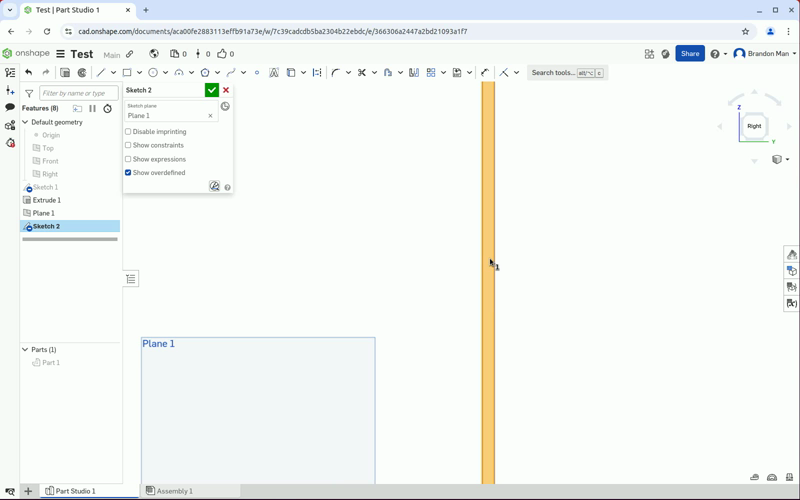
scroll(-6)
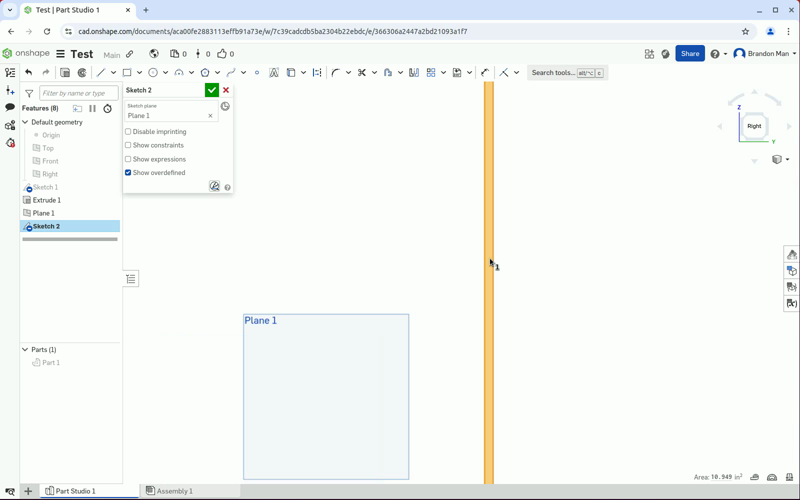
scroll(-6)
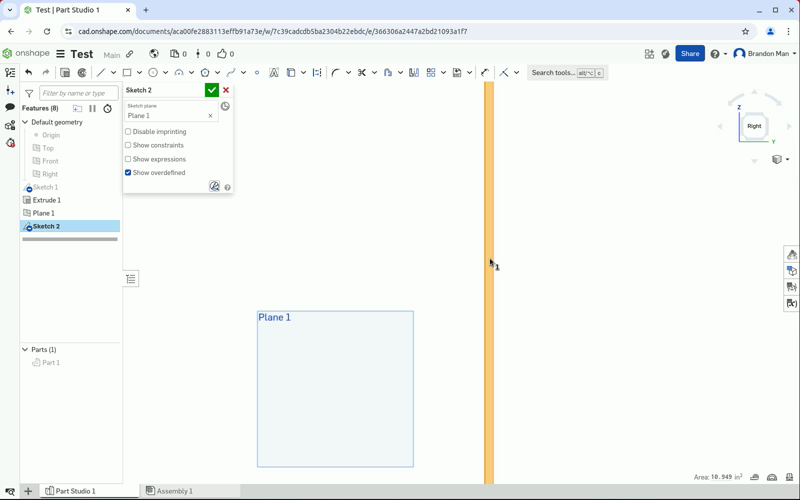
scroll(-6)
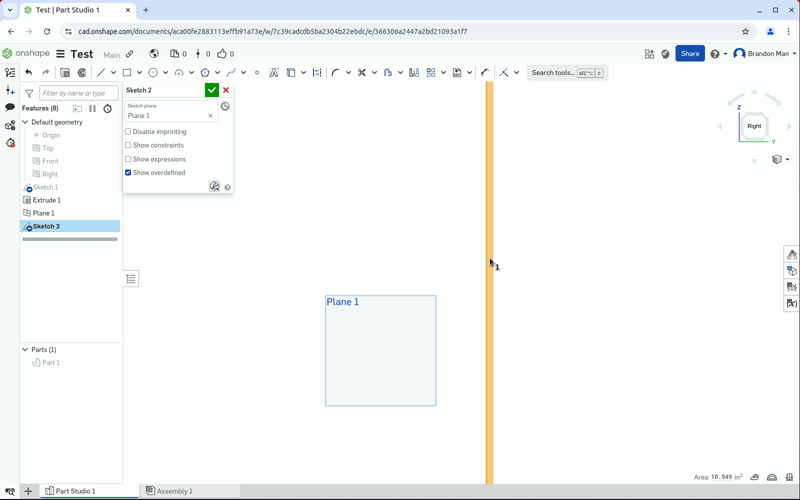
scroll(-6)
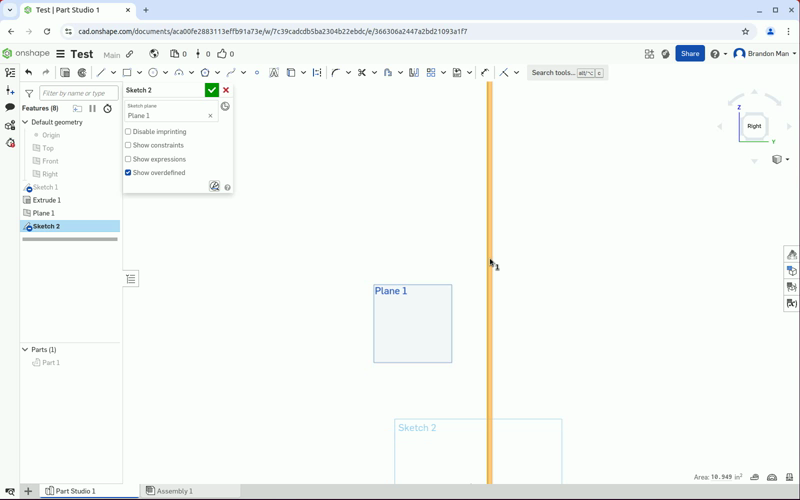
scroll(-6)
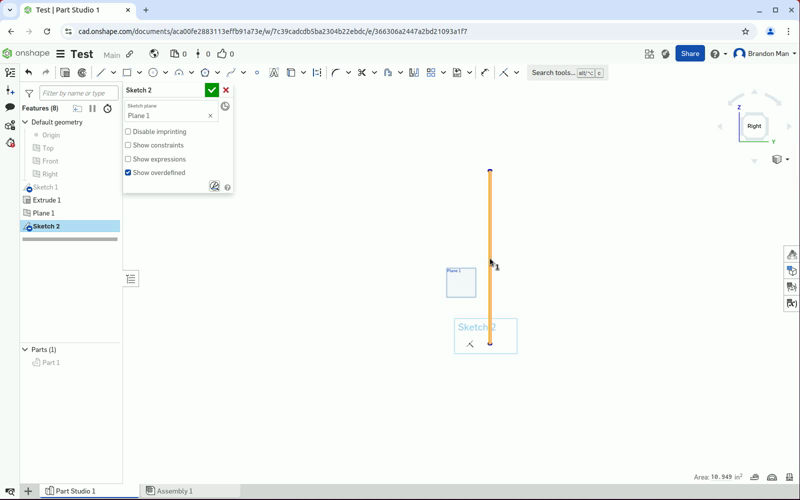
mouse_move(73, 352)
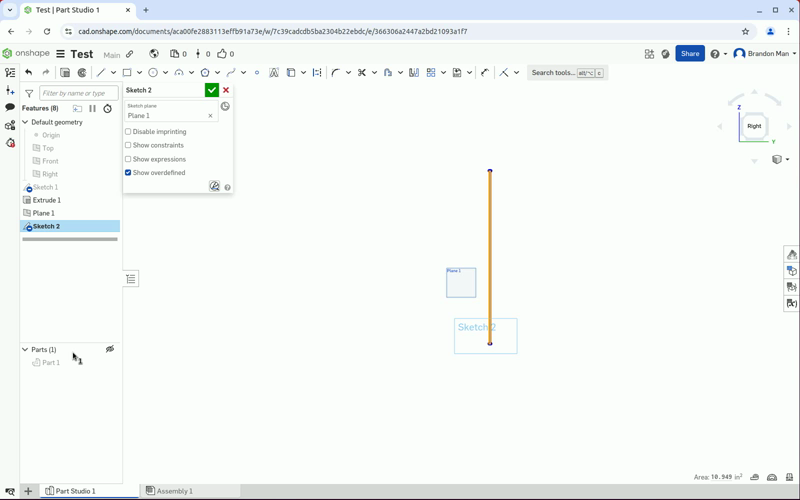
key(shift+y)
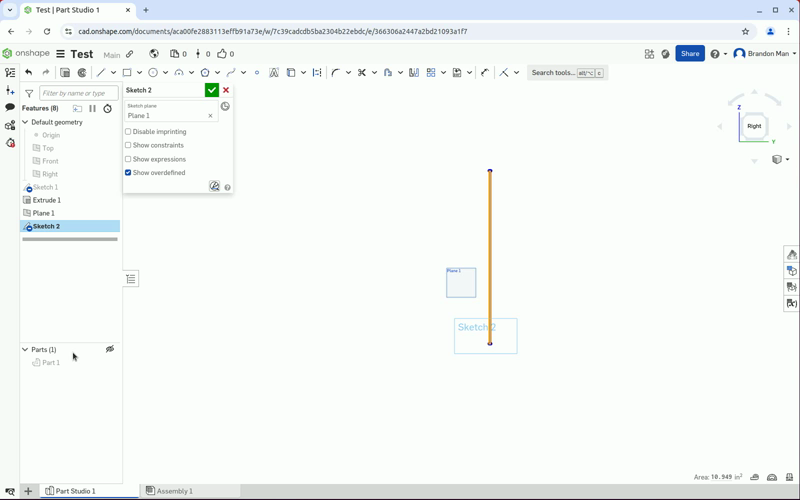
key(shift+e)
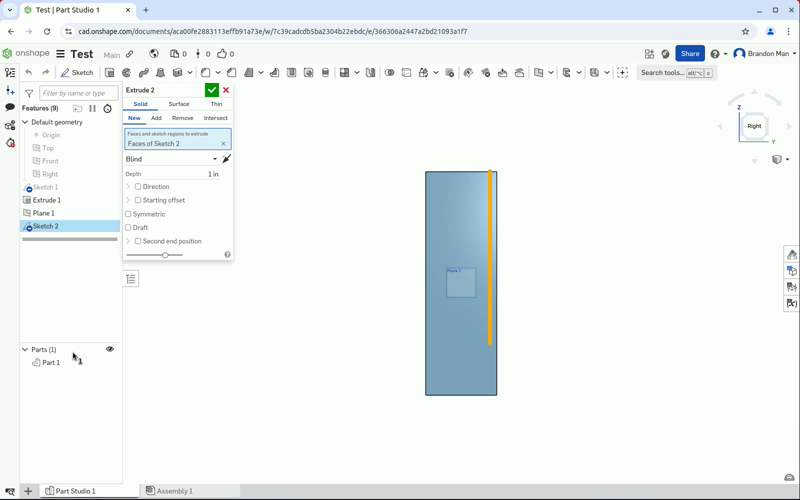
mouse_move(143, 106)
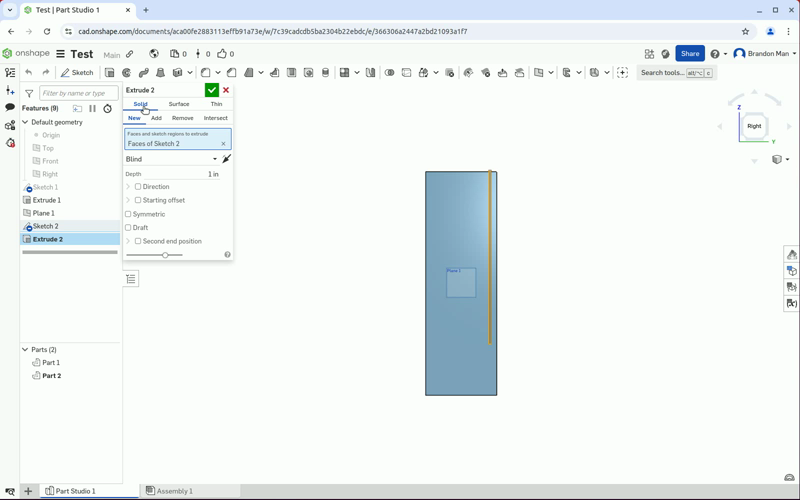
click(143, 106)
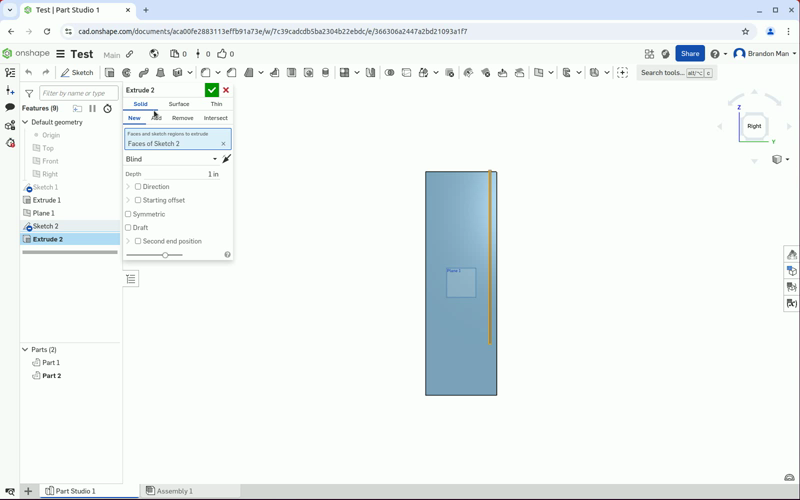
mouse_move(186, 120)
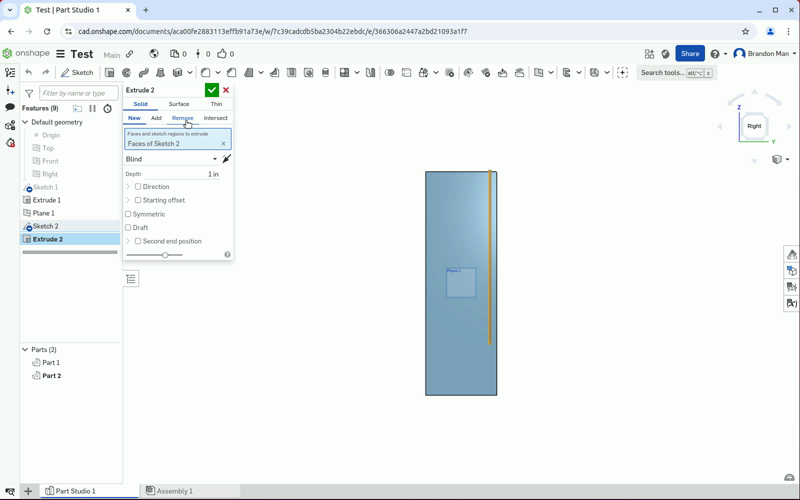
click(186, 120)
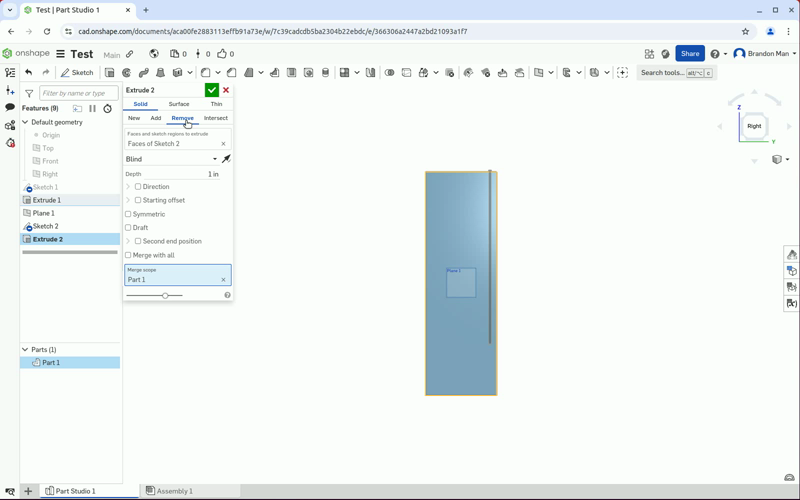
key(tab, 4)
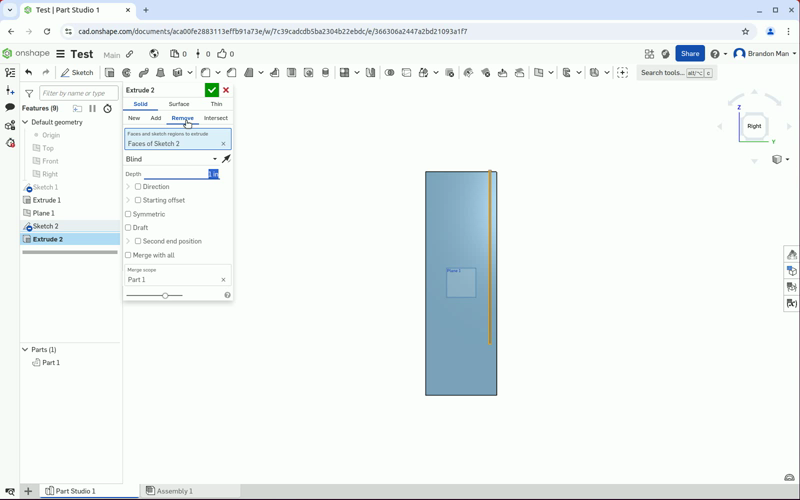
text(0.481)
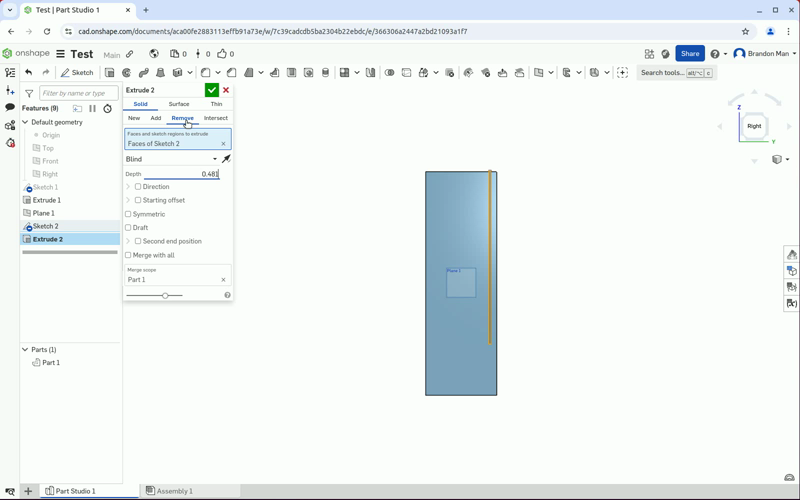
key(tab, 6)
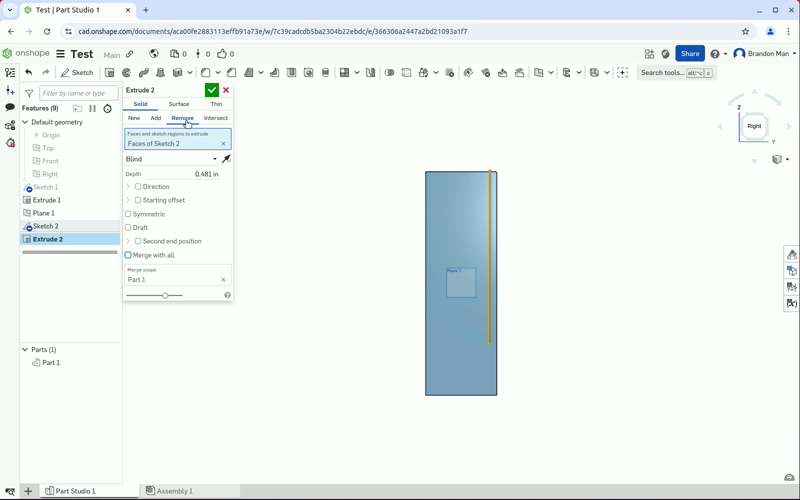
key(space)
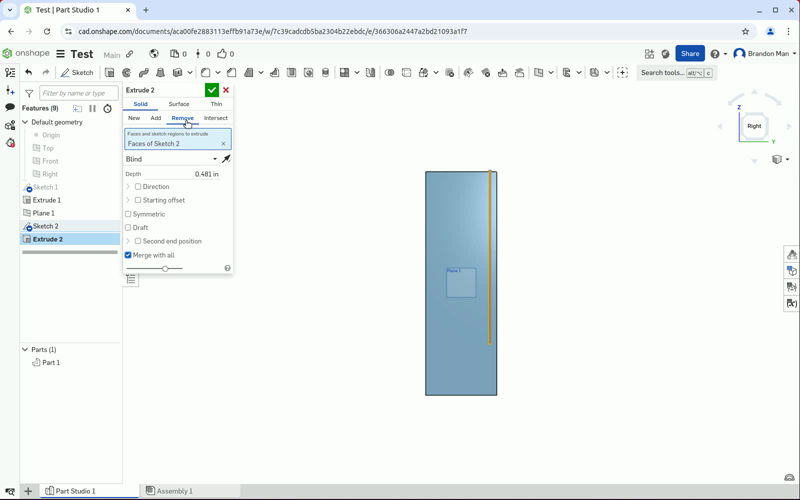
key(enter)
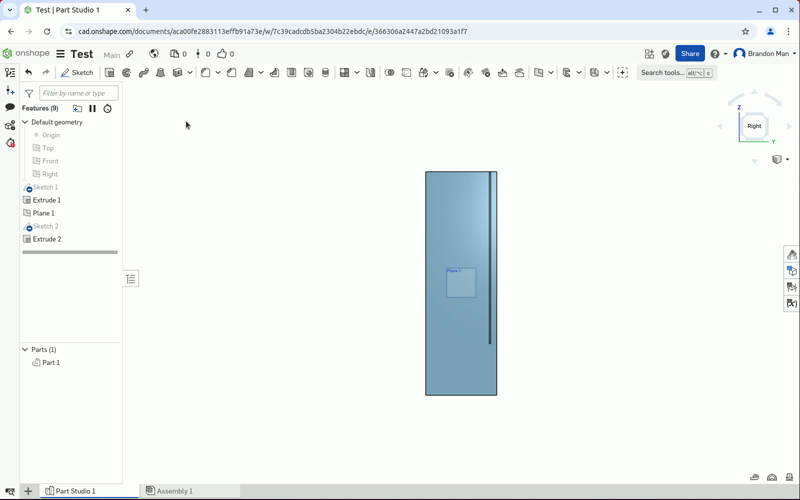
key(shift+h)
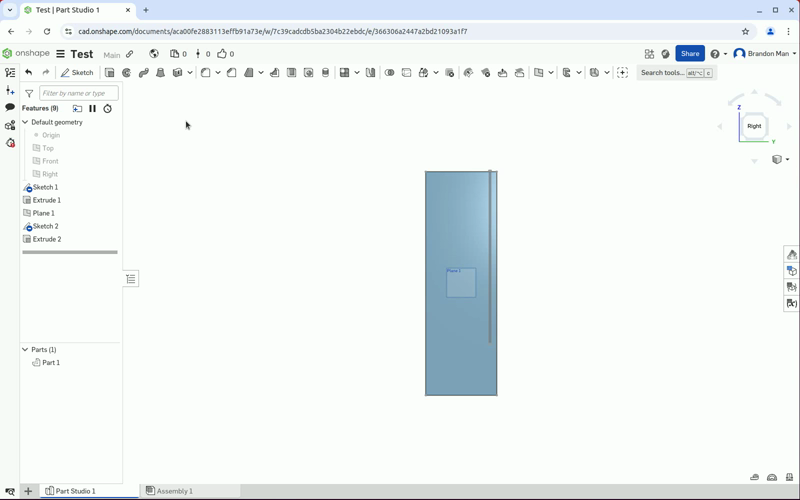
key(shift+h)
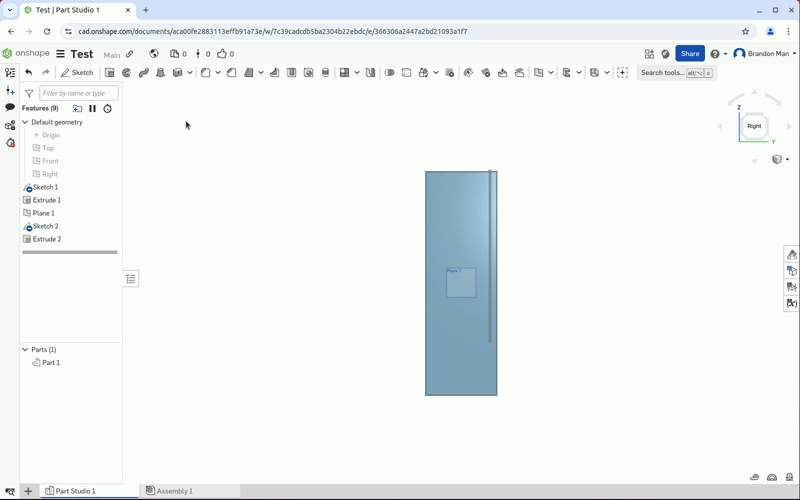
key(shift+7)
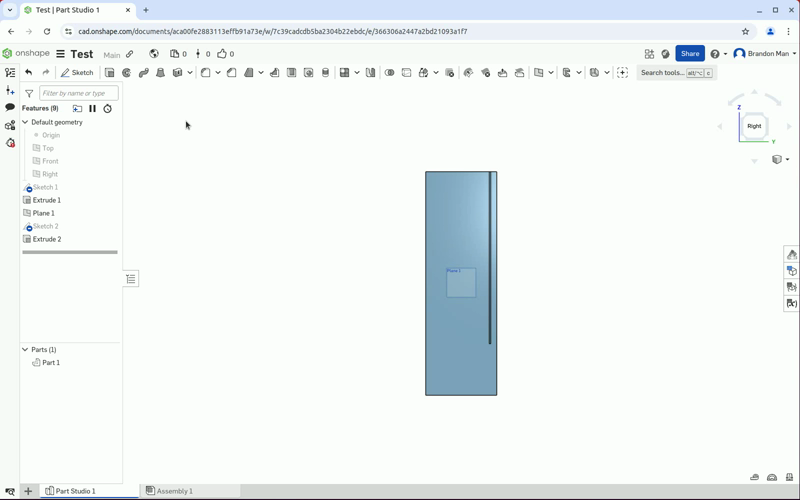
key(right, 2)
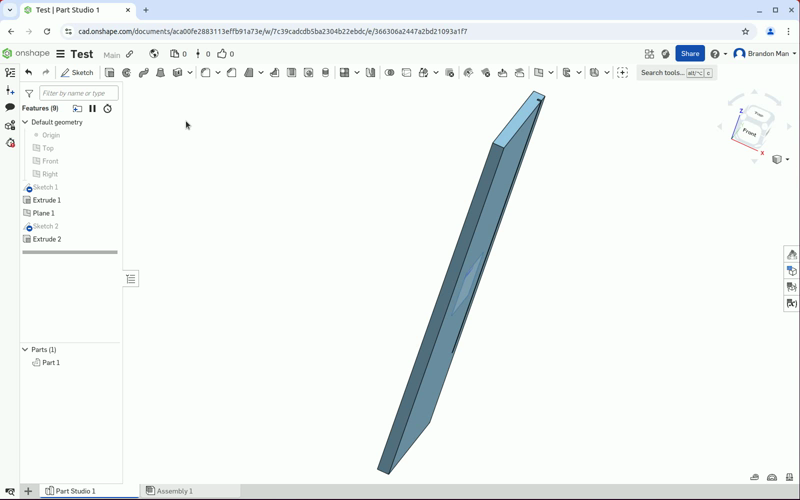
key(down, 2)
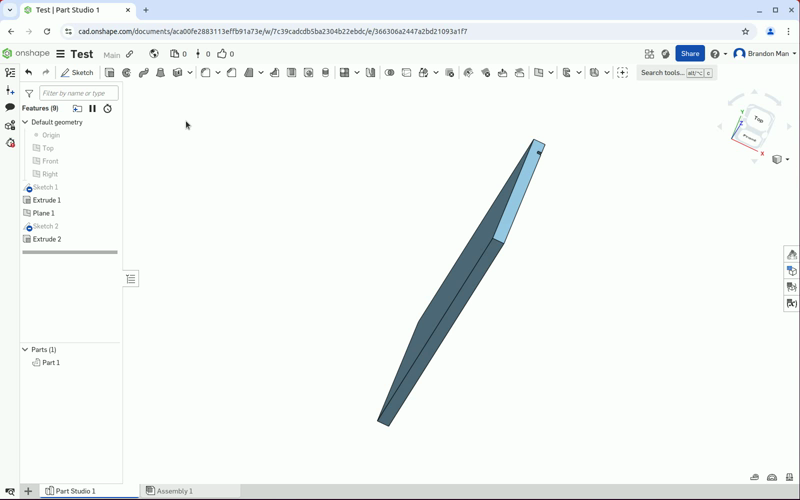
key(up, 2)
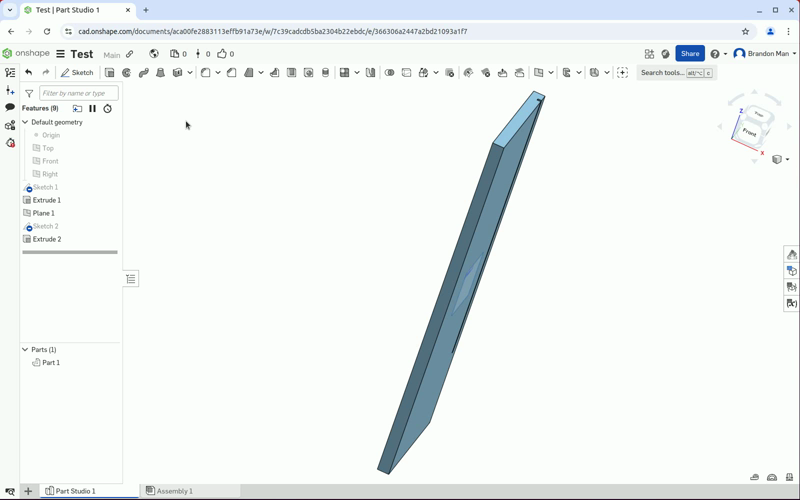
key(left, 2)
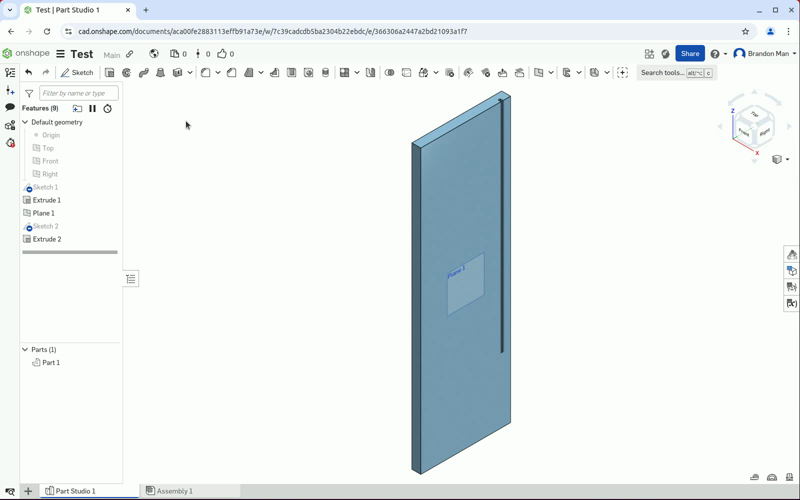
mouse_move(73, 189)
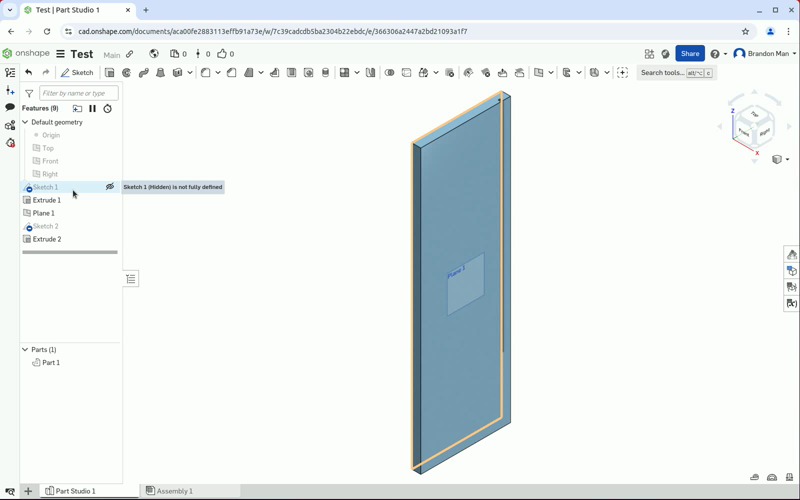
click(73, 189)